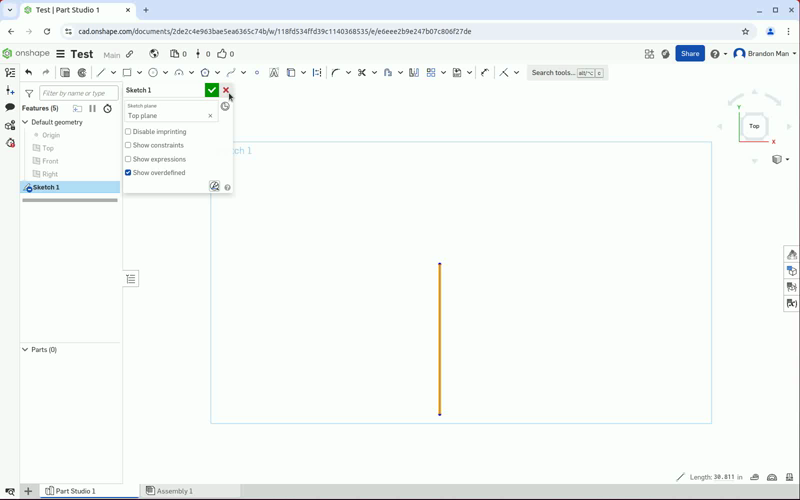
key(shift+h)
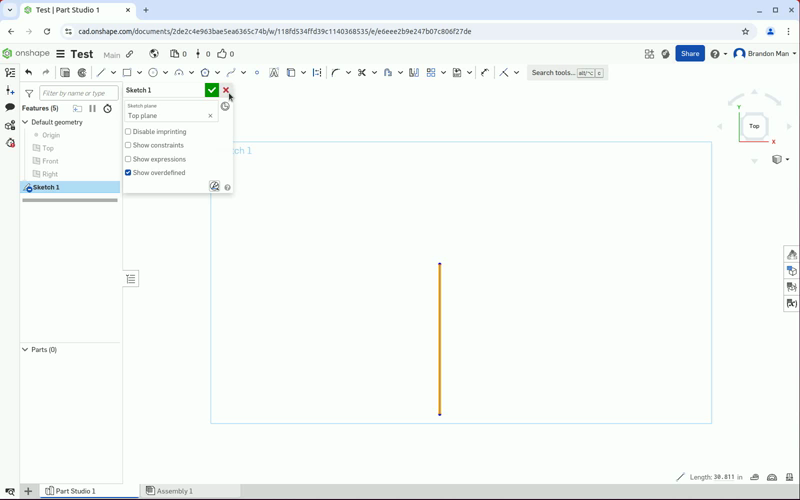
key(shift+s)
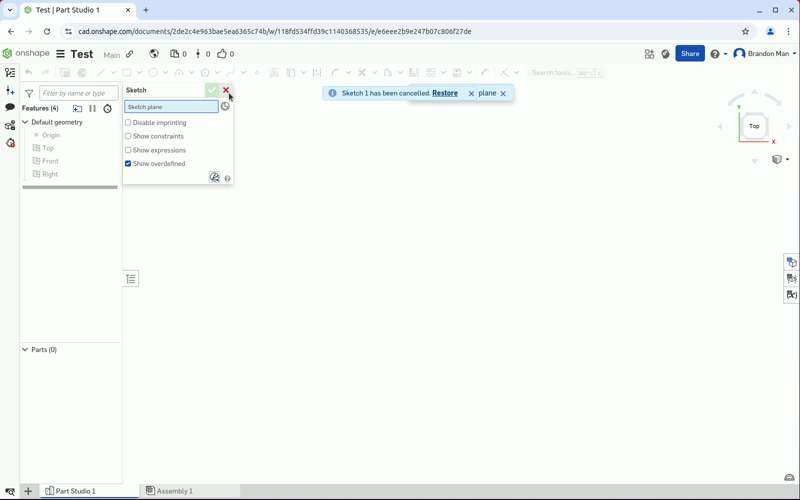
mouse_move(73, 150)
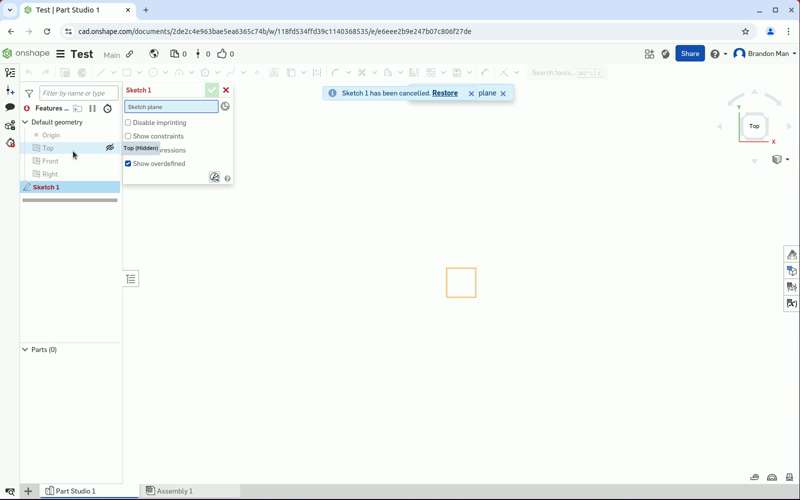
click(73, 150)
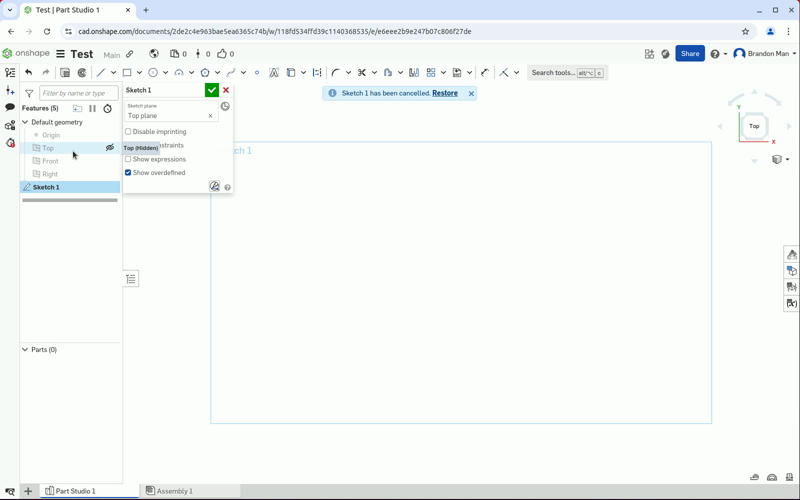
mouse_move(73, 352)
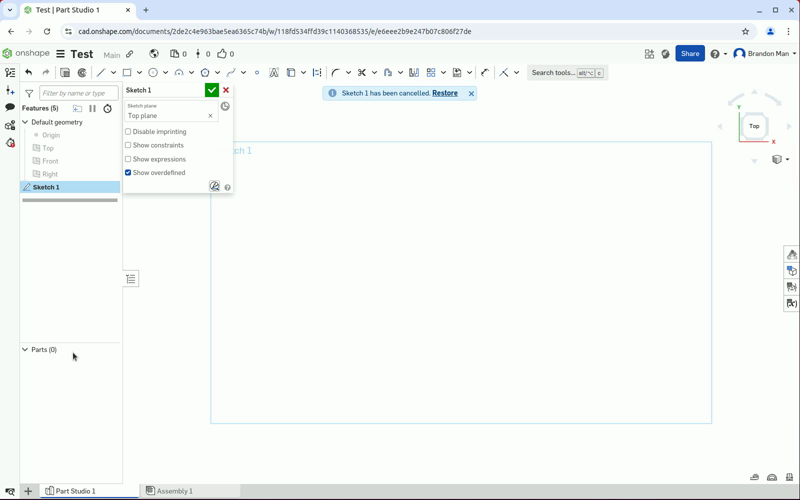
key(y)
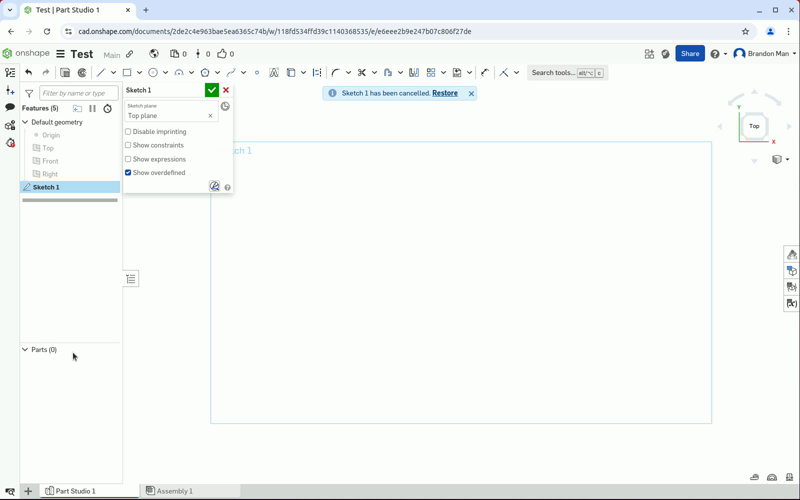
key(l)
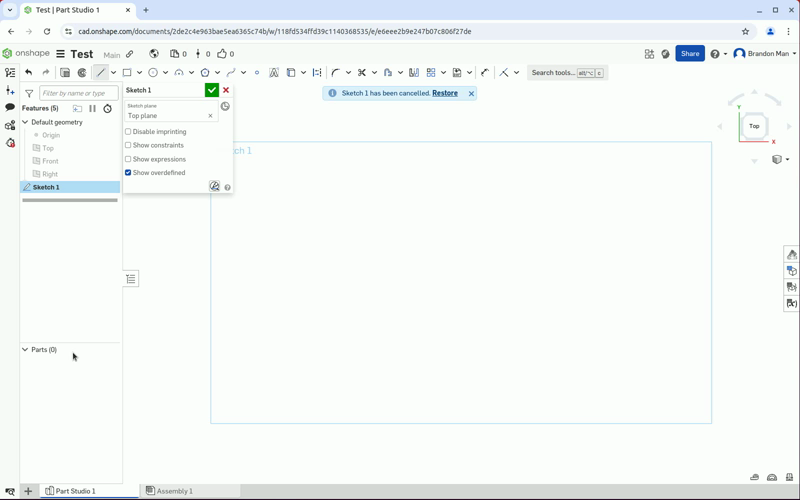
key_down(shift)
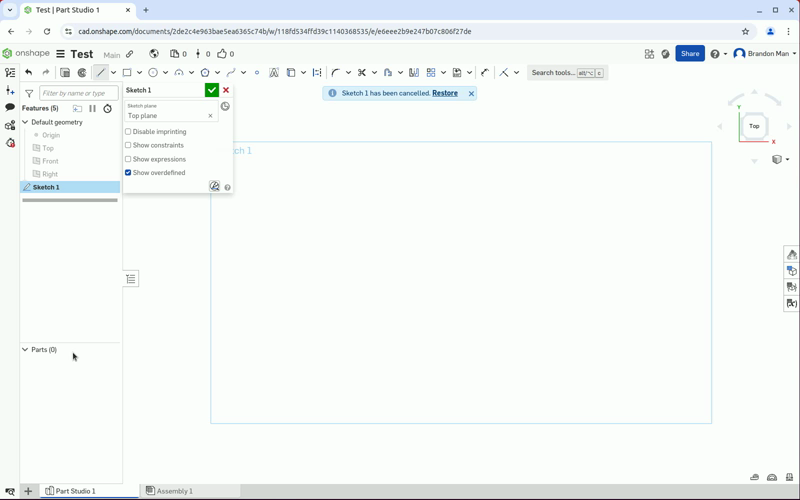
mouse_move(348, 282)
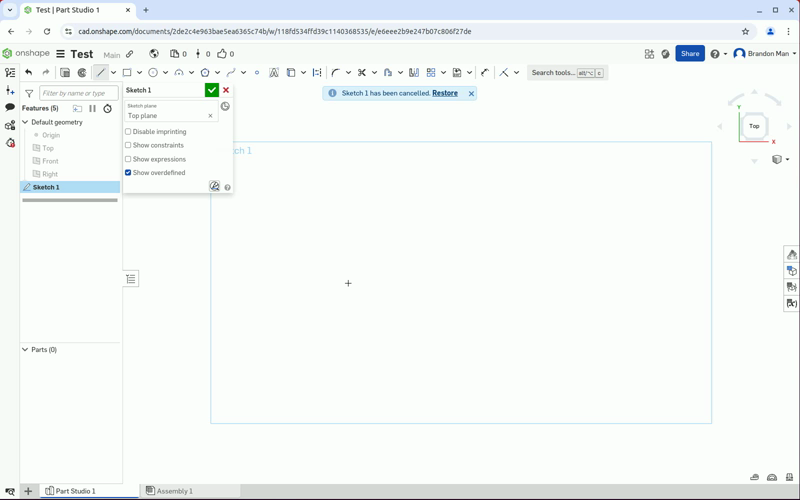
click(348, 282)
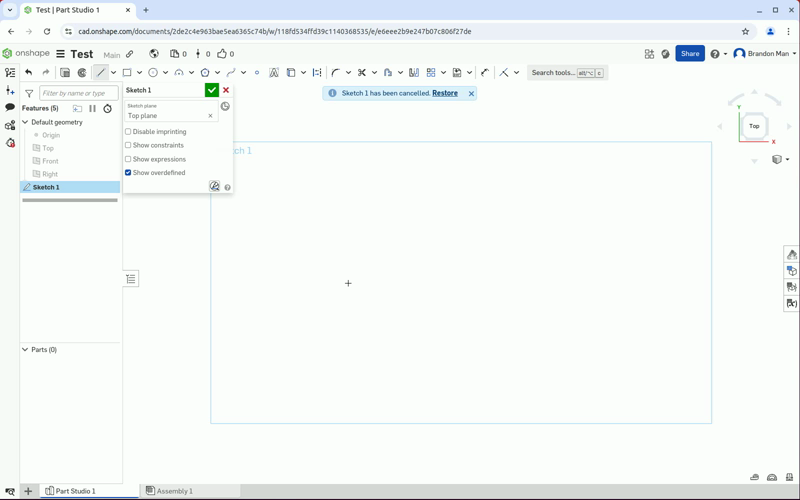
key_up(shift)
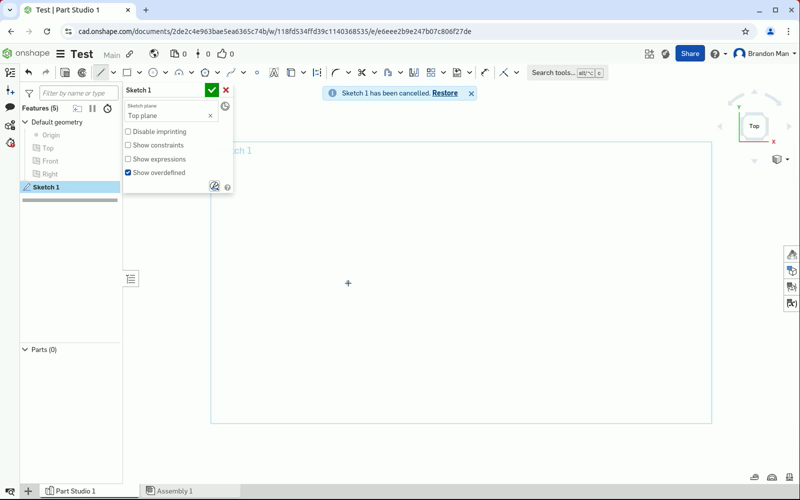
key_down(shift)
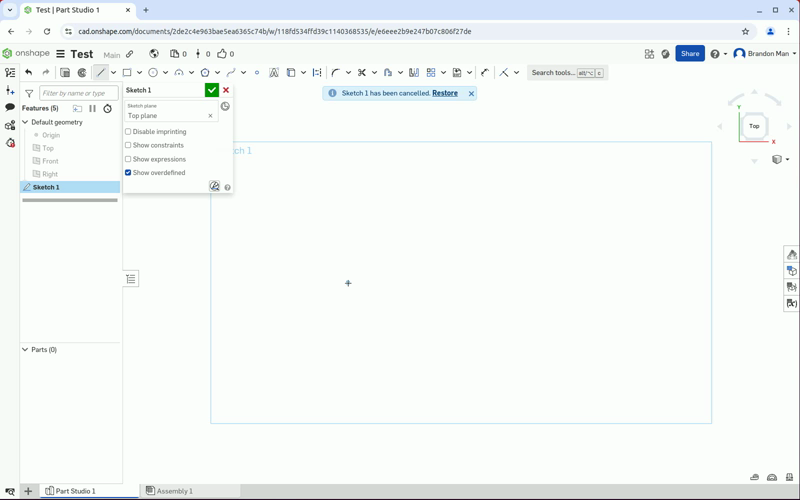
mouse_move(378, 282)
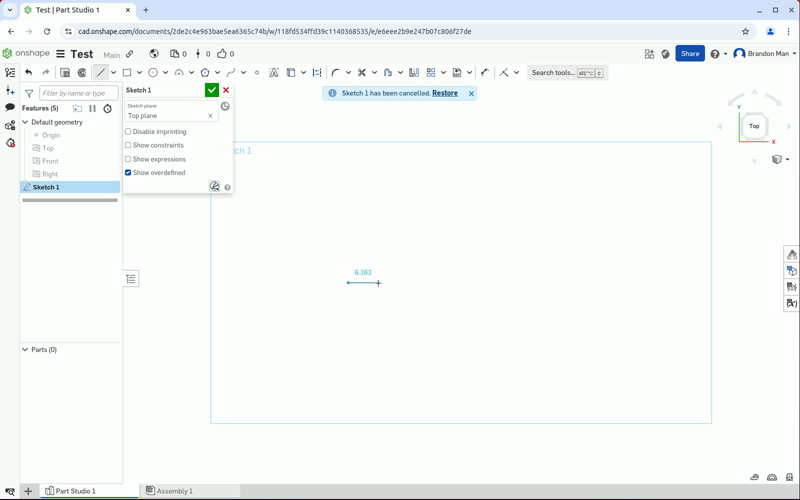
mouse_move(362, 282)
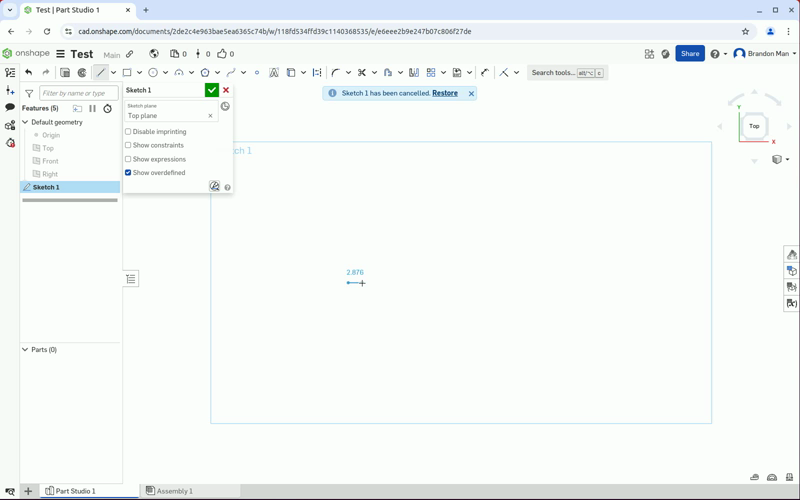
click(362, 282)
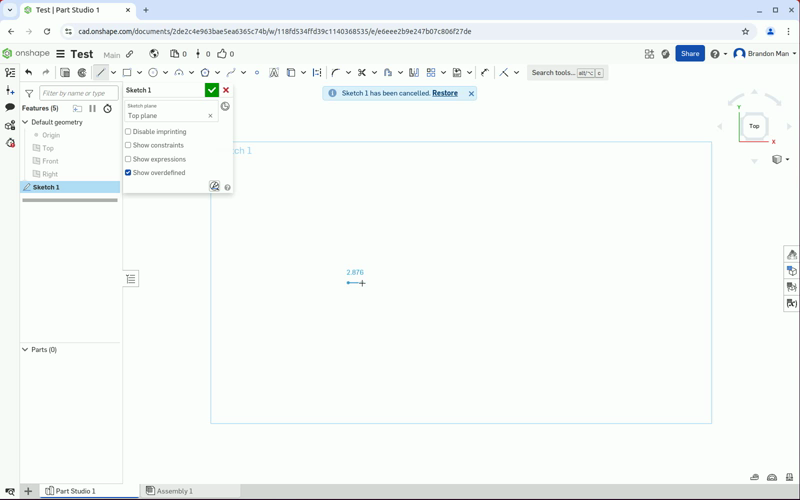
key_up(shift)
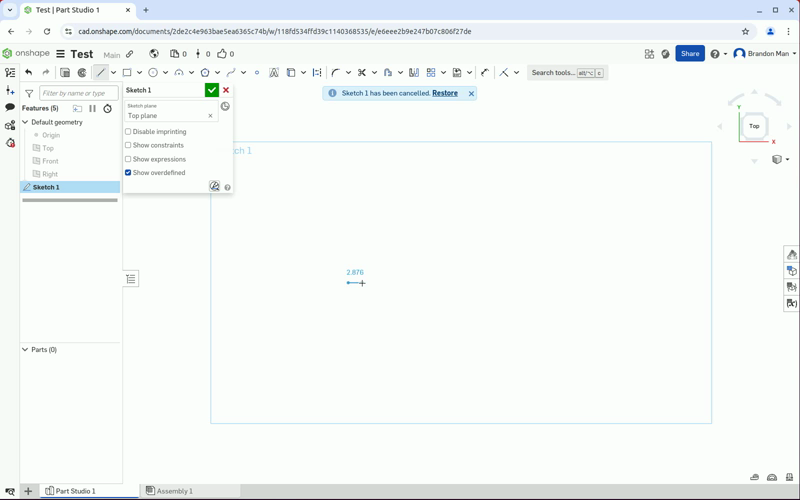
key(esc)
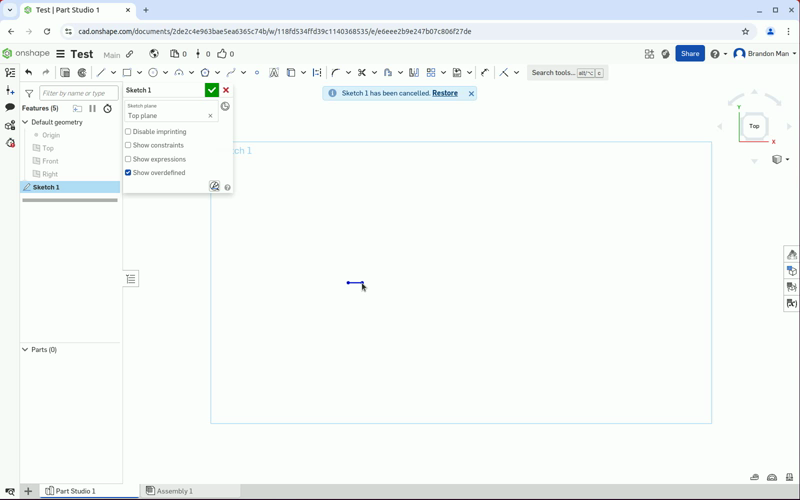
key(a)
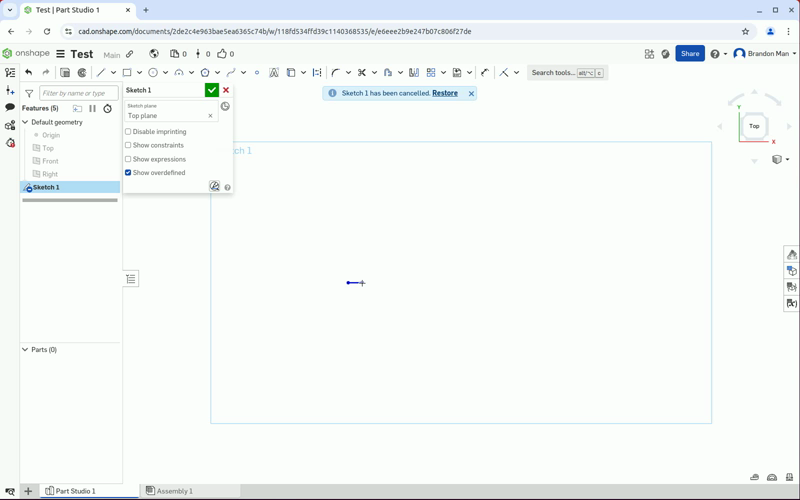
mouse_move(362, 282)
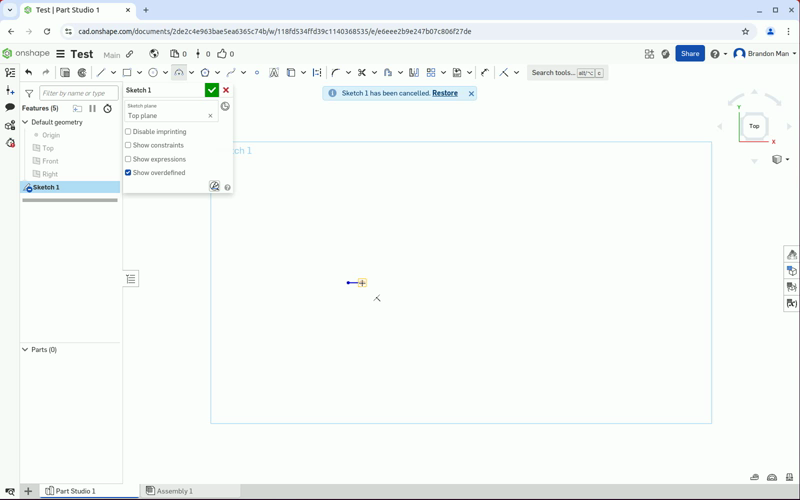
click(362, 282)
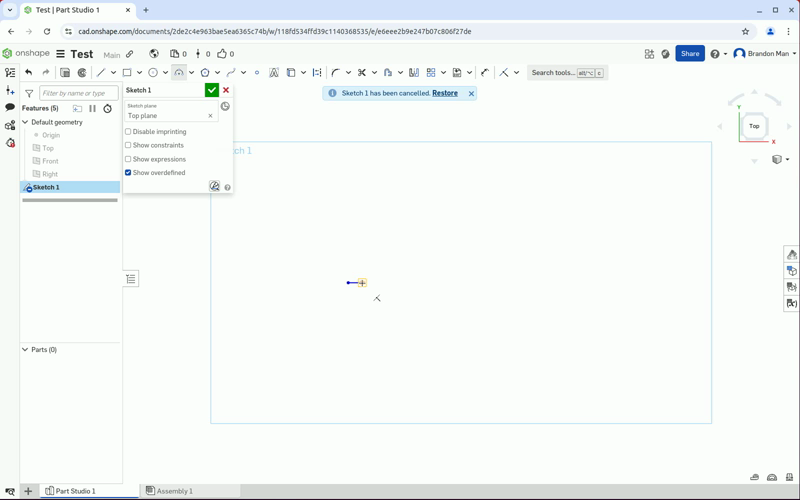
key_down(shift)
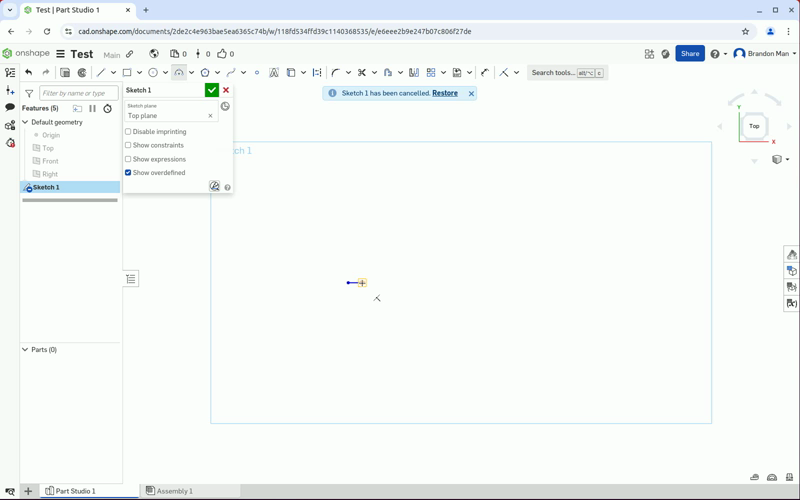
mouse_move(445, 282)
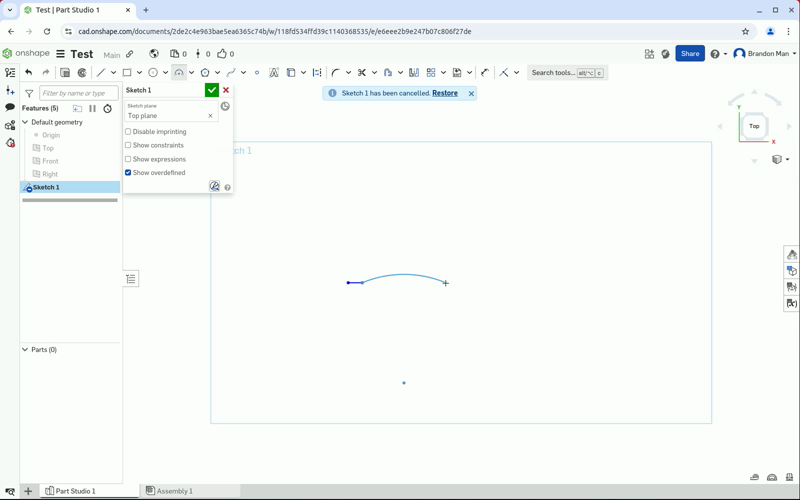
click(445, 282)
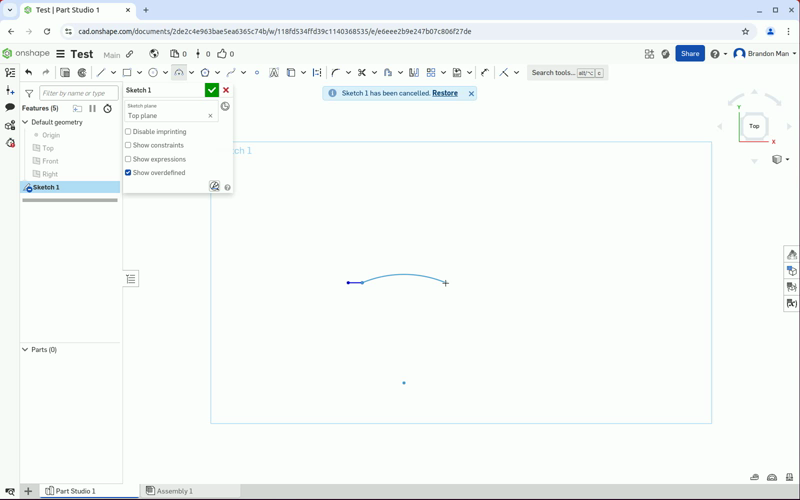
mouse_move(404, 250)
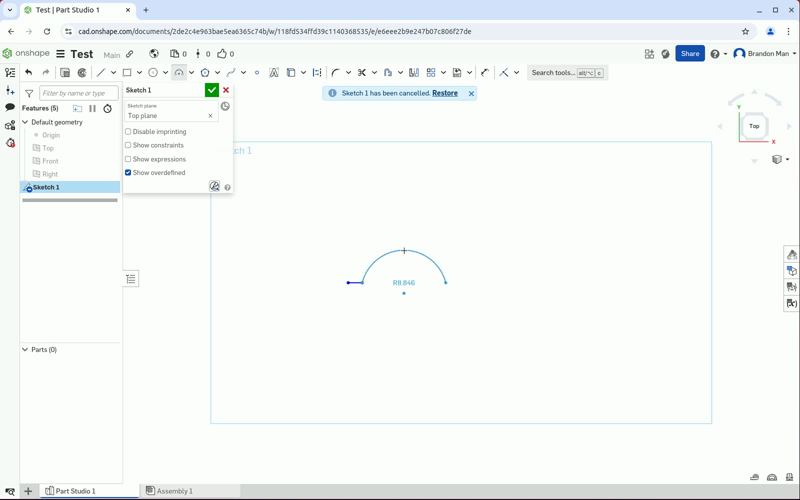
click(404, 250)
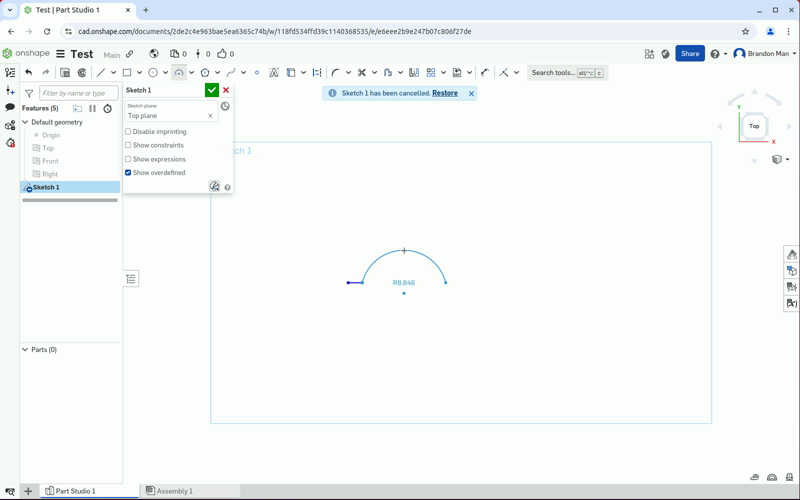
key_up(shift)
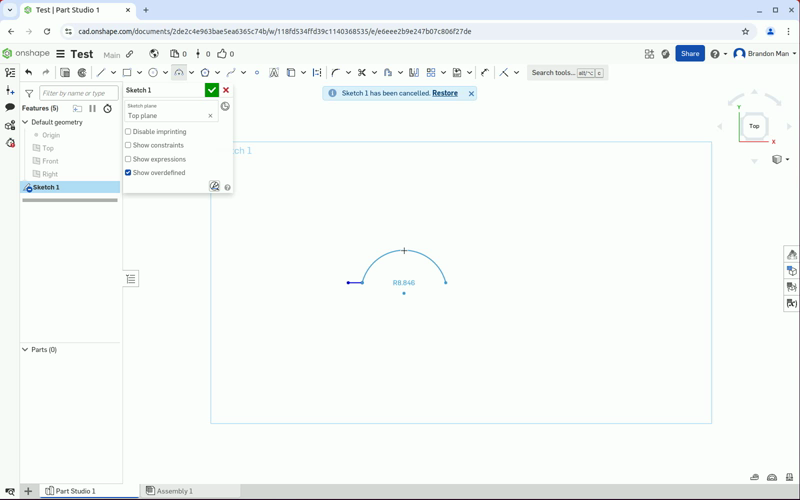
key(esc)
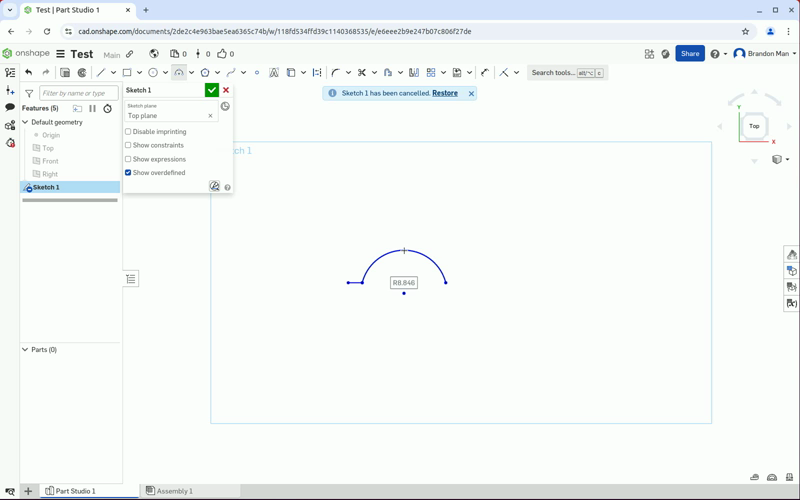
key(l)
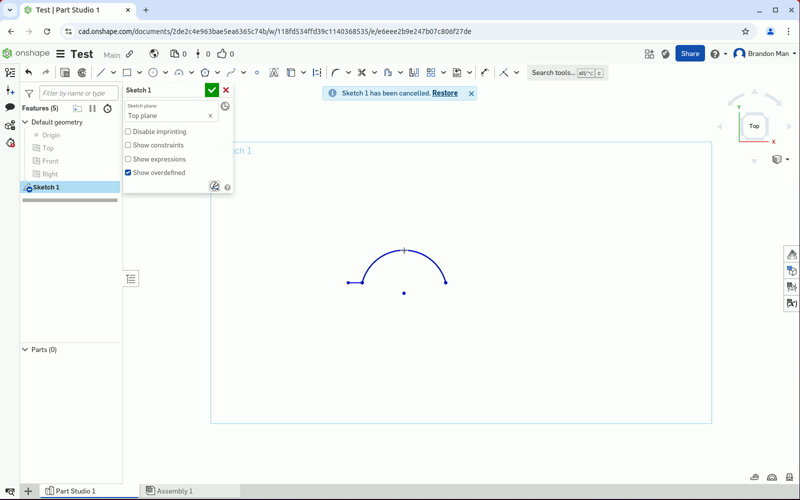
mouse_move(445, 282)
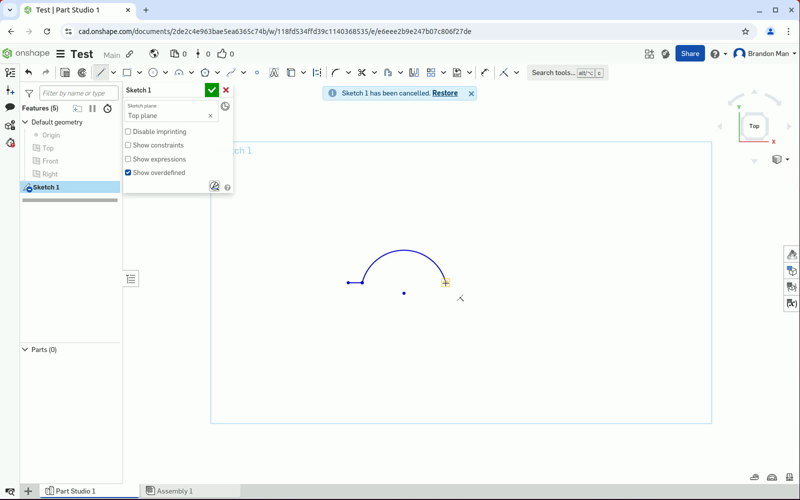
click(445, 282)
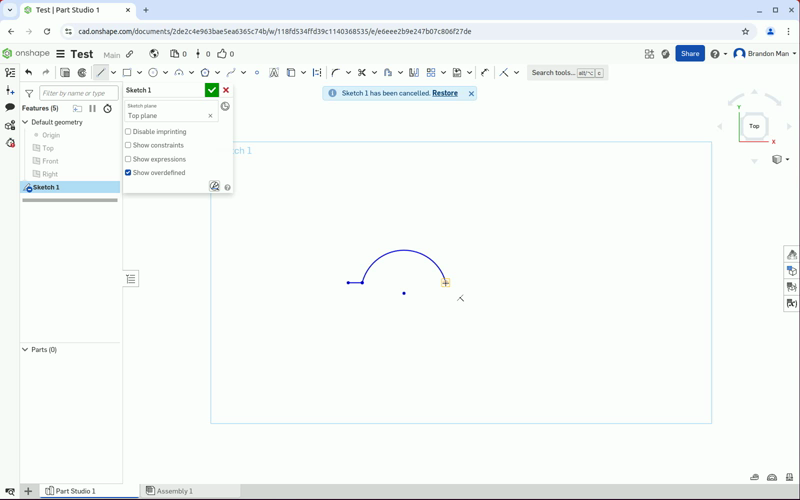
key_down(shift)
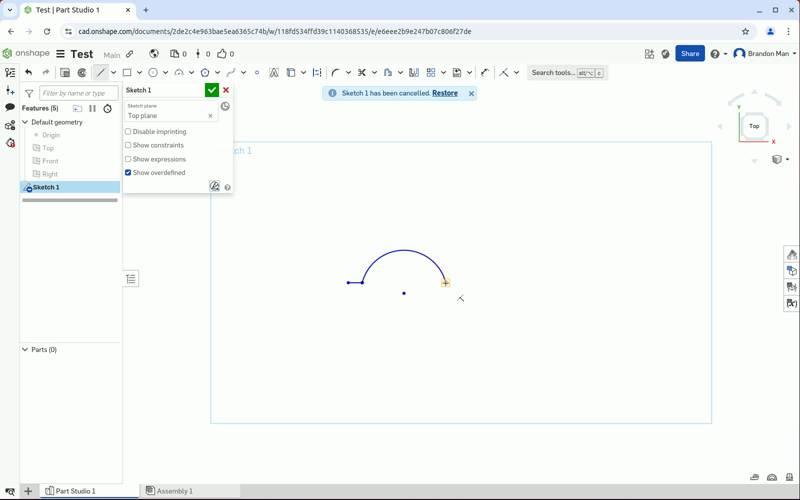
mouse_move(475, 282)
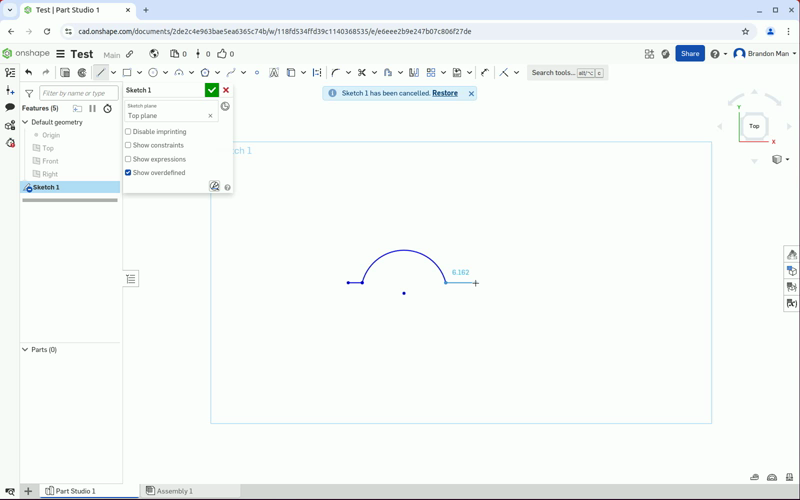
mouse_move(460, 282)
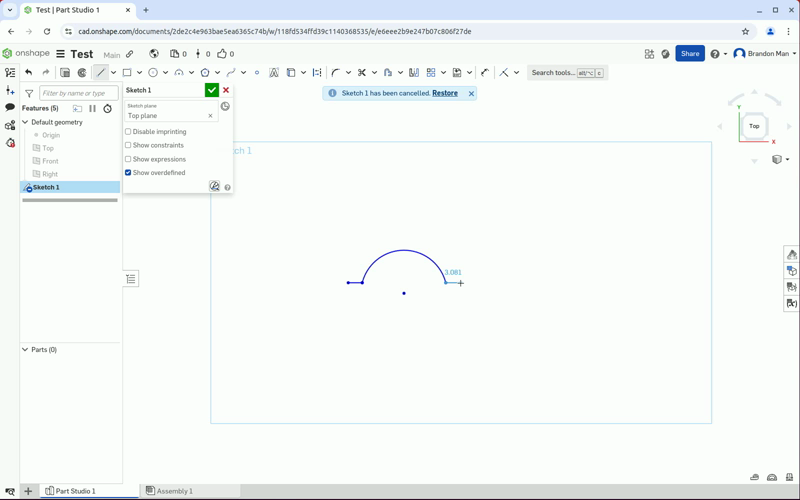
click(460, 282)
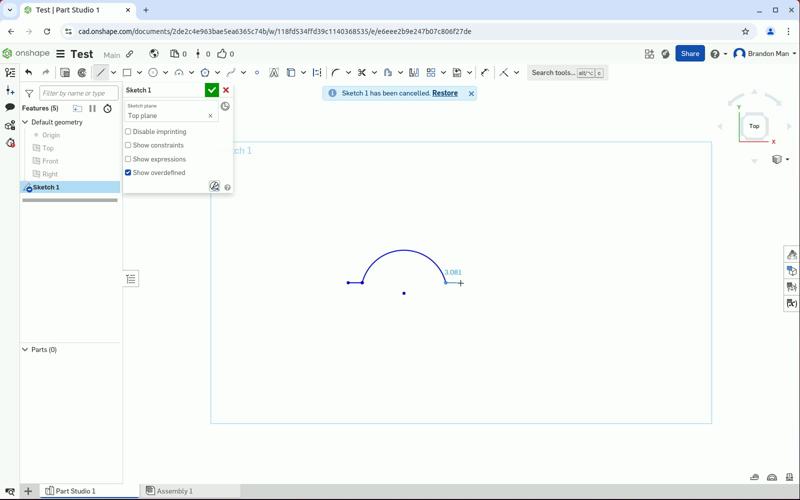
key_up(shift)
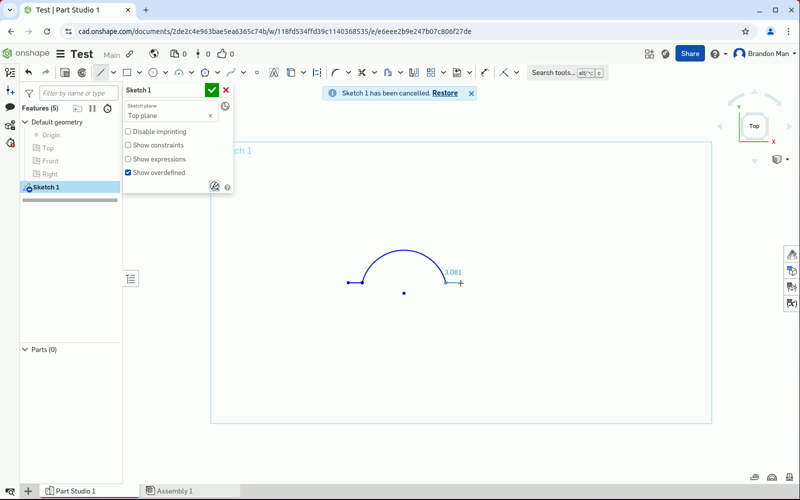
key(esc)
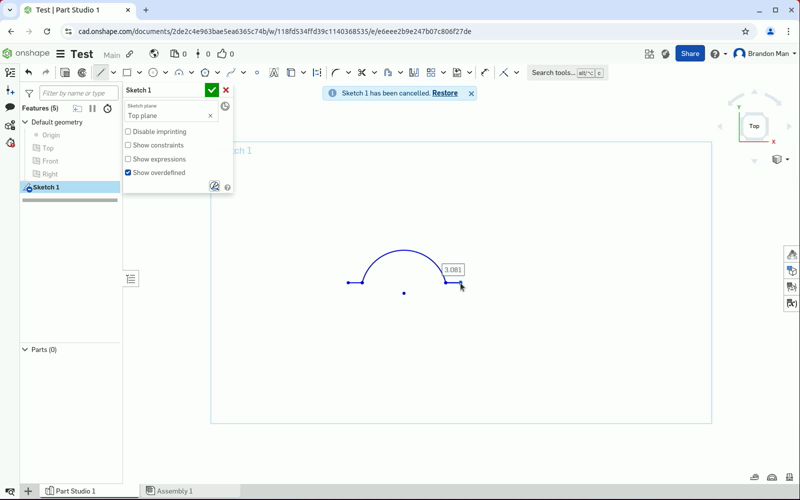
key(a)
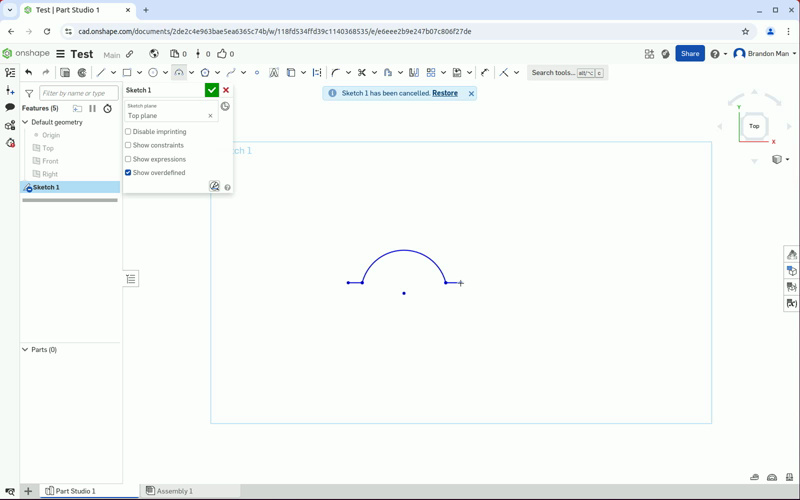
mouse_move(460, 282)
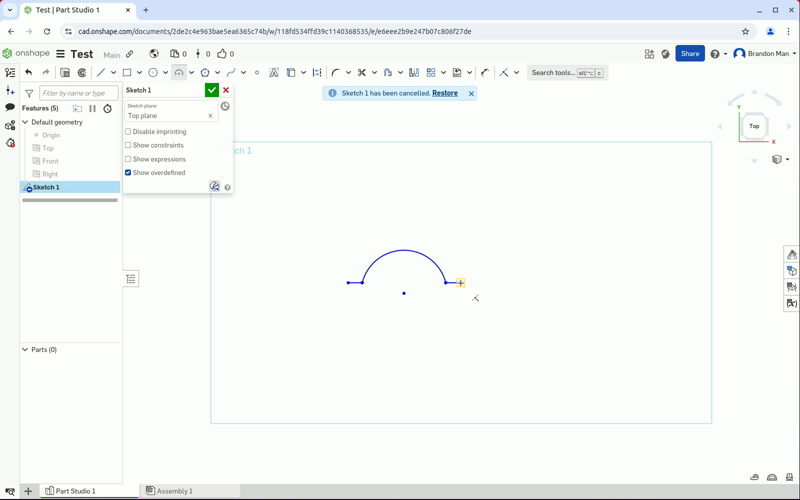
click(460, 282)
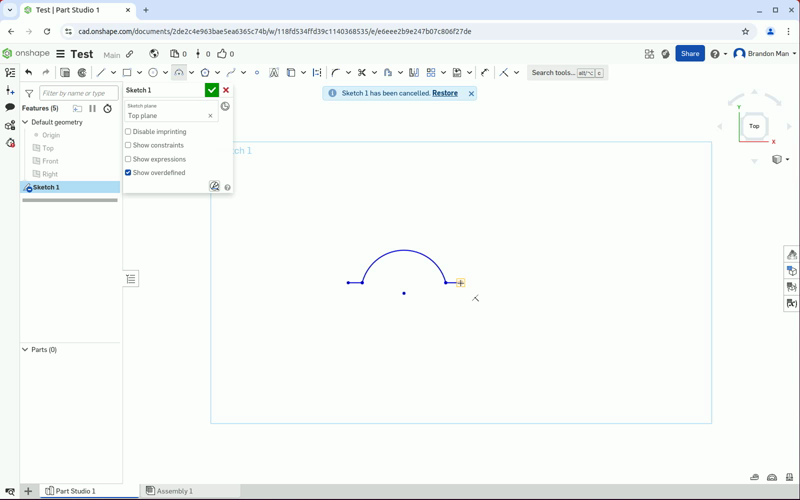
mouse_move(348, 282)
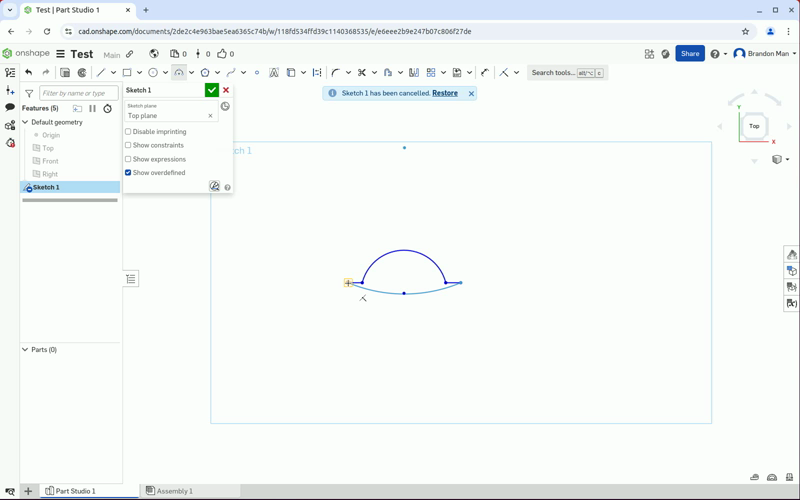
click(348, 282)
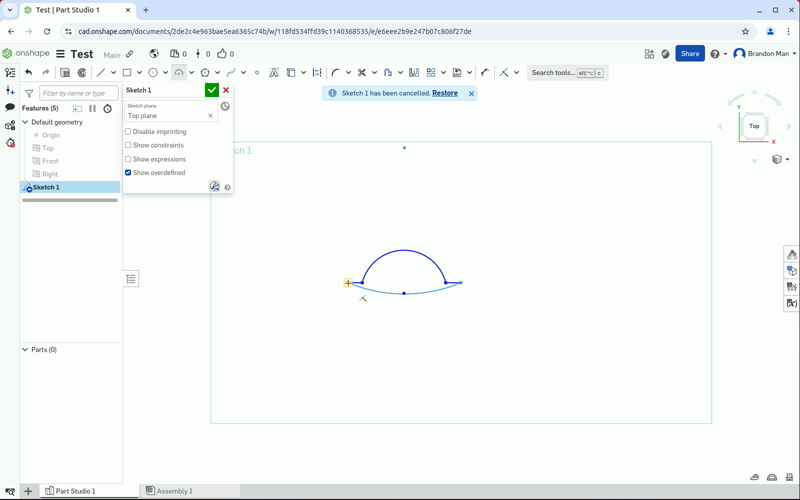
key_down(shift)
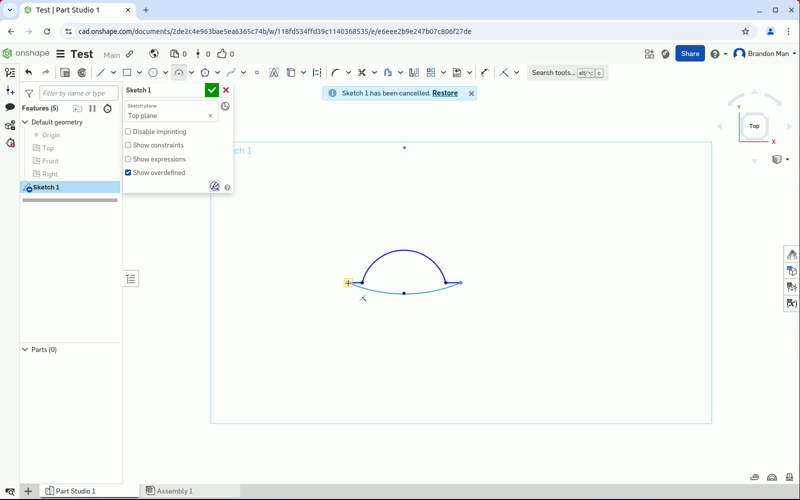
mouse_move(404, 242)
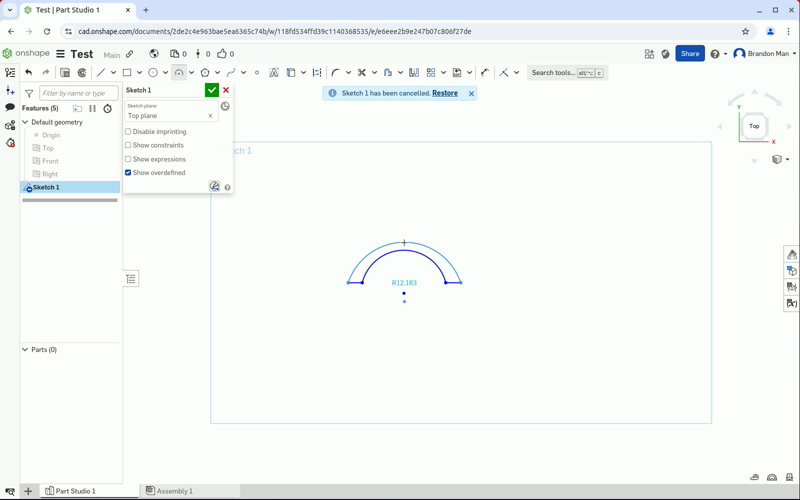
click(404, 242)
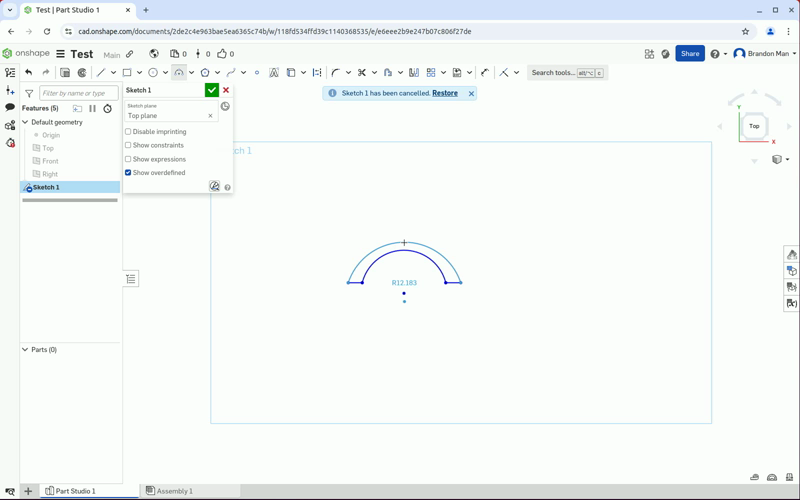
key_up(shift)
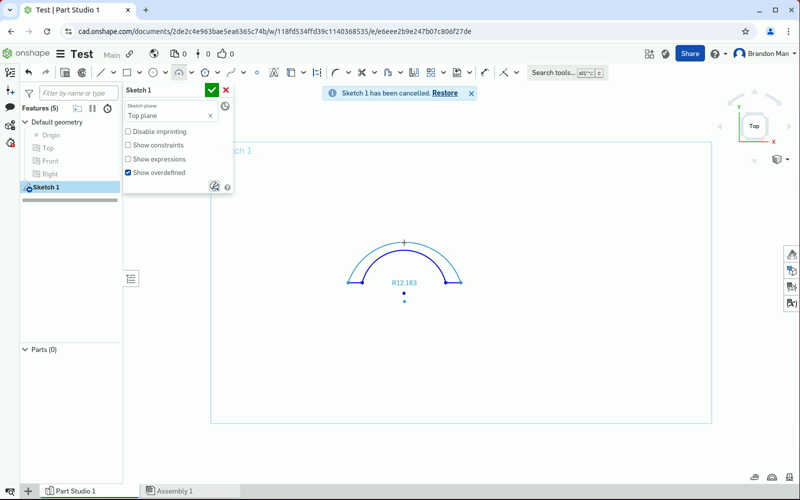
key(esc)
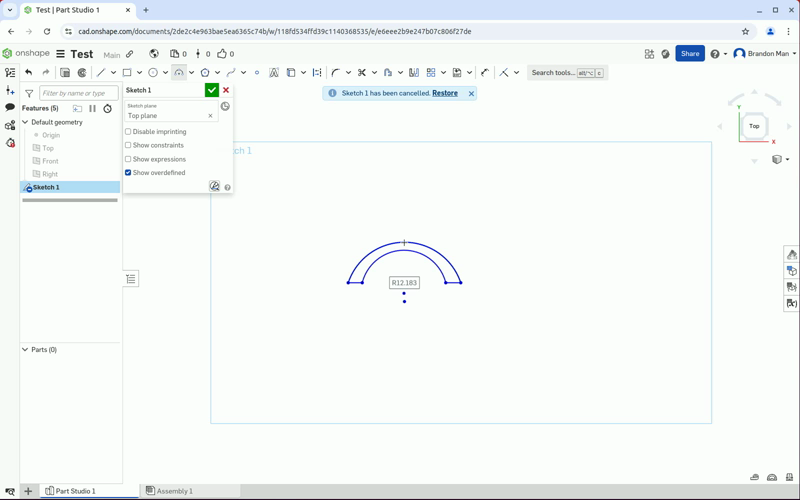
mouse_move(380, 250)
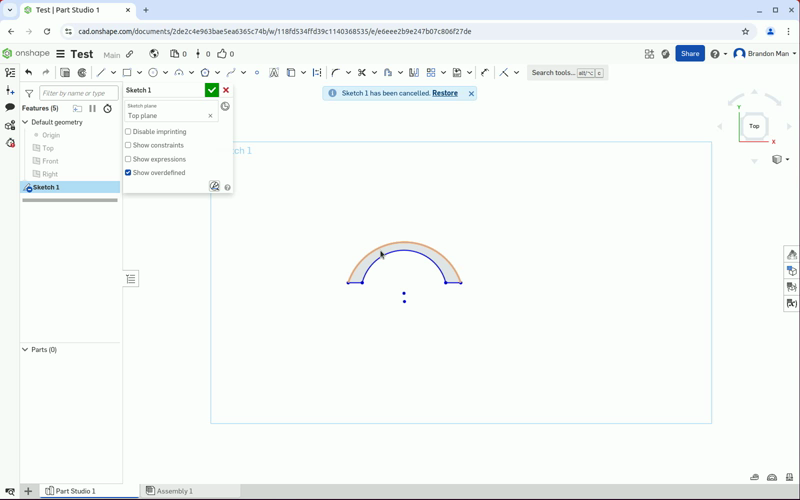
scroll(6)
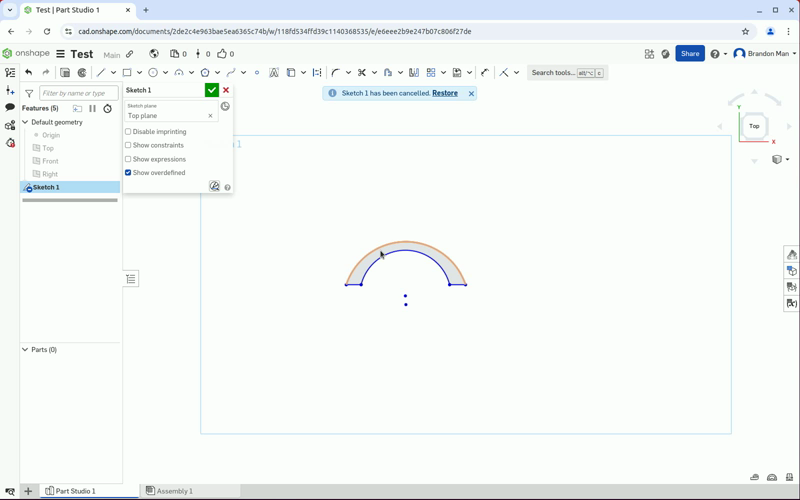
scroll(6)
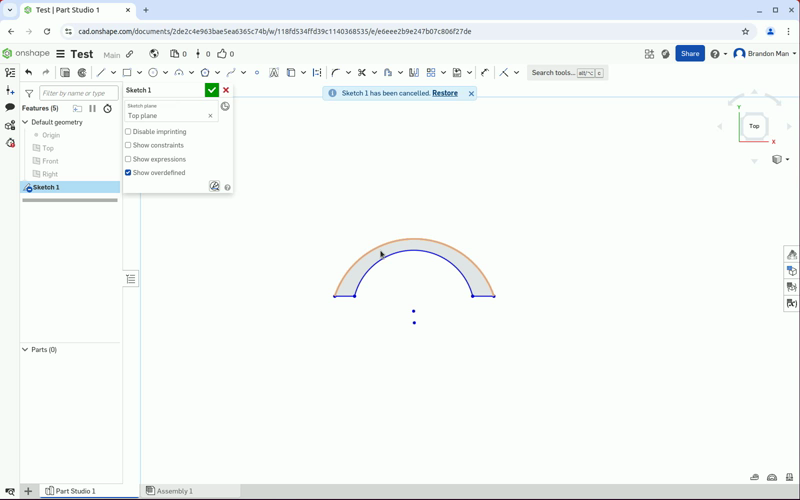
scroll(6)
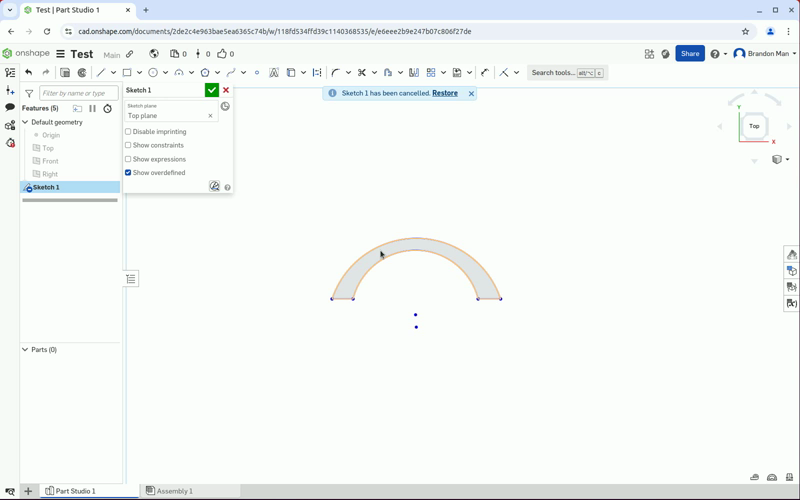
scroll(6)
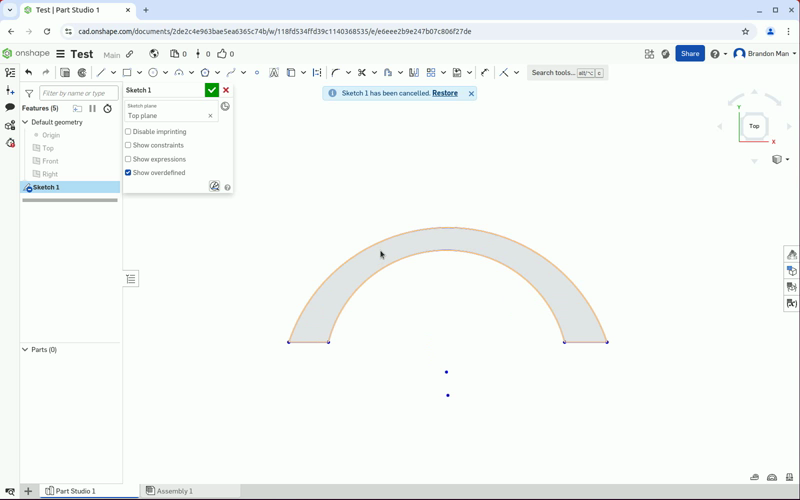
scroll(6)
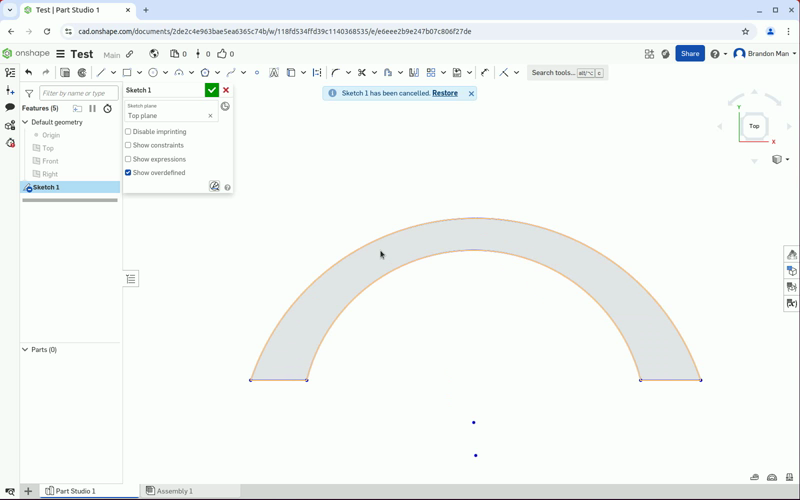
scroll(6)
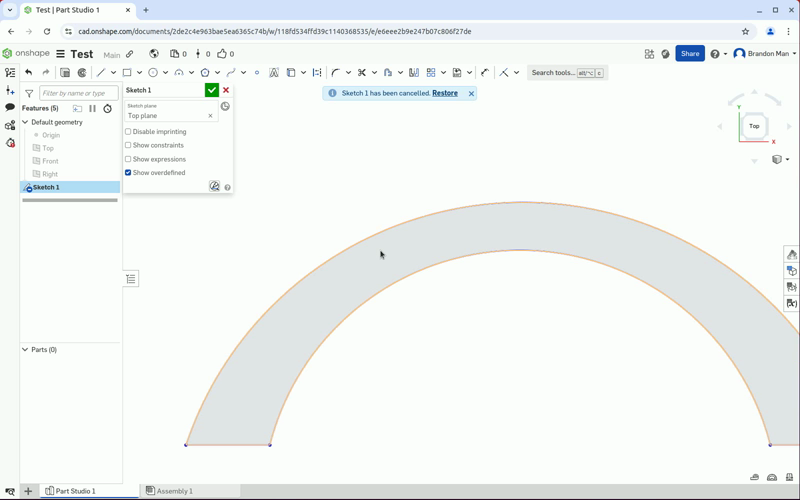
scroll(6)
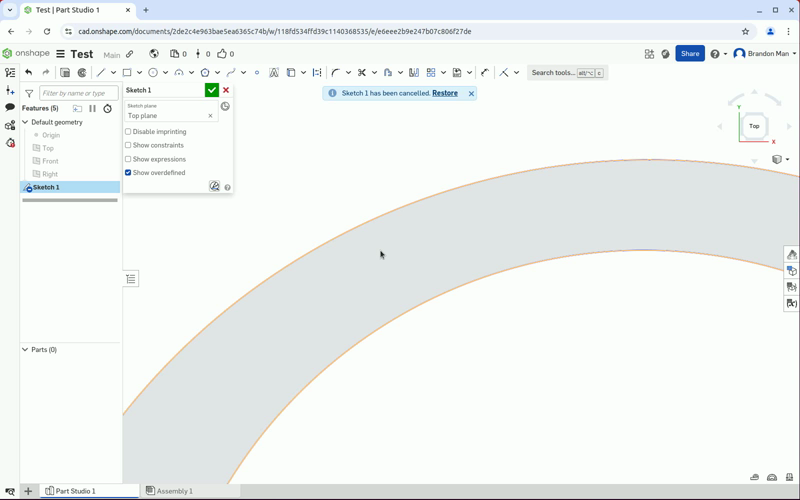
click(380, 250)
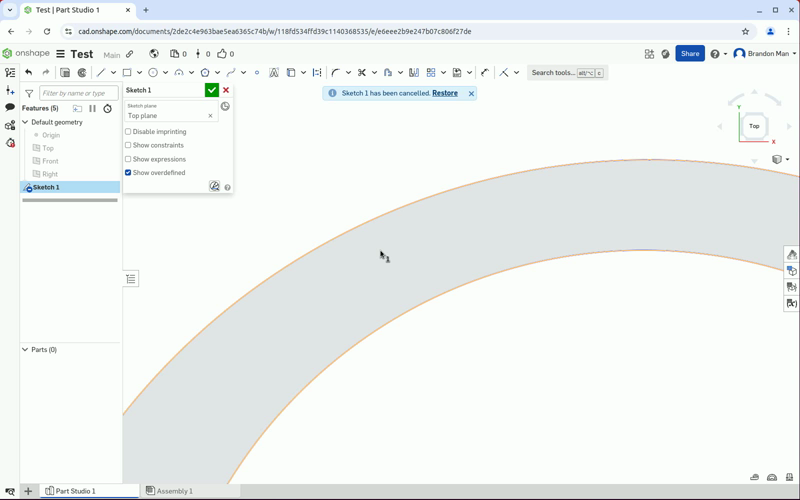
scroll(-6)
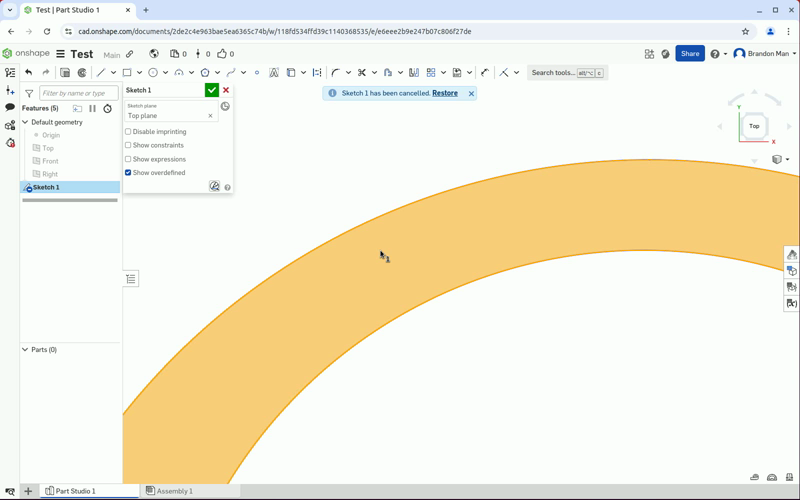
scroll(-6)
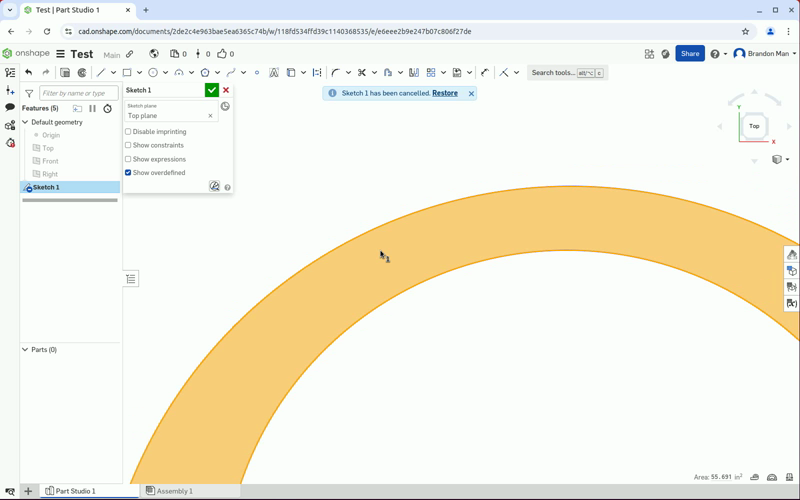
scroll(-6)
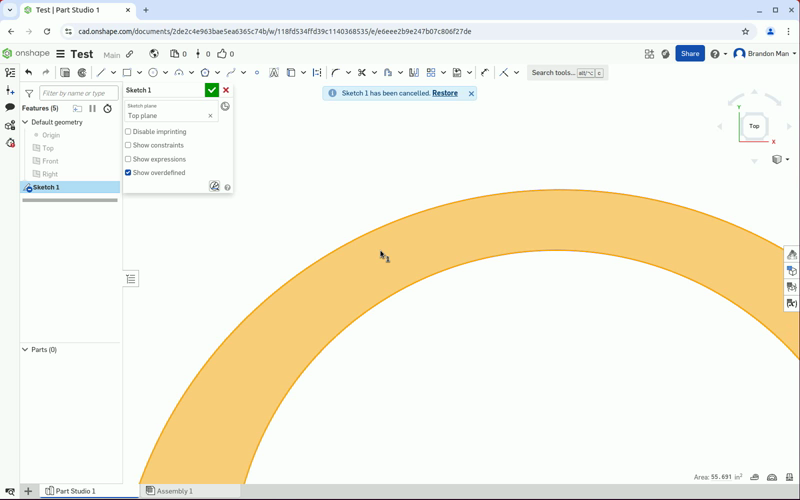
scroll(-6)
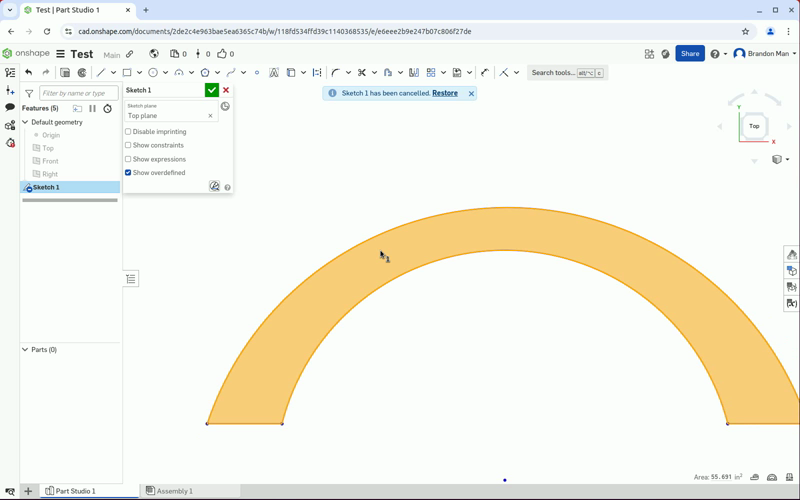
scroll(-6)
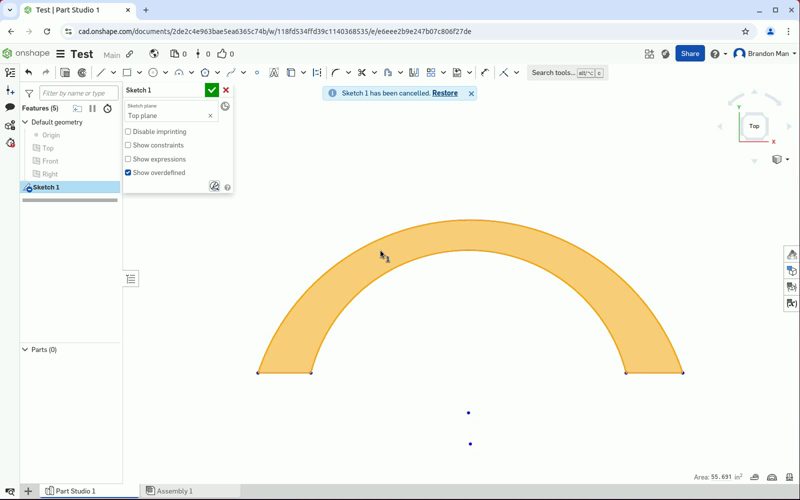
scroll(-6)
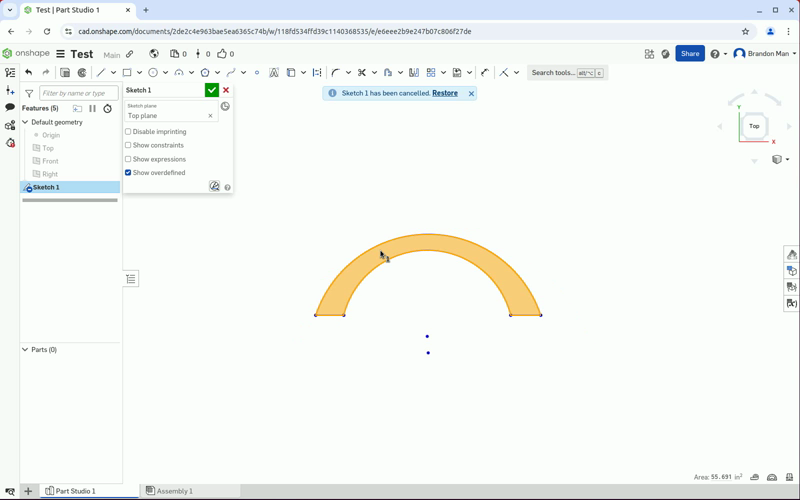
scroll(-6)
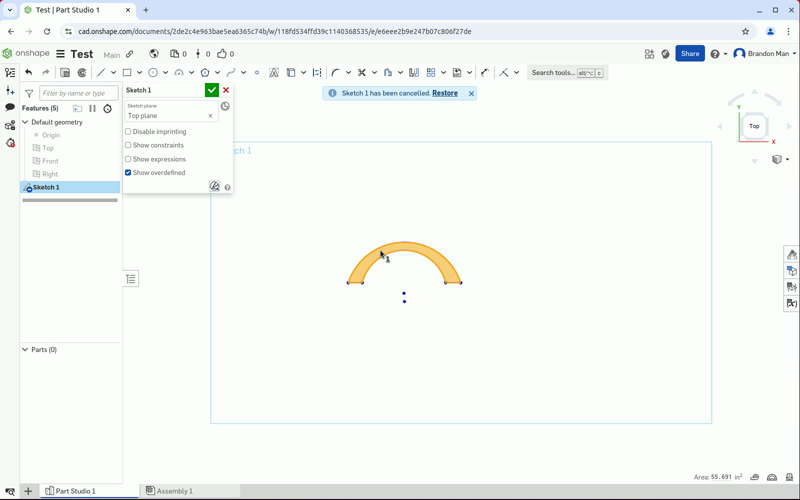
mouse_move(73, 352)
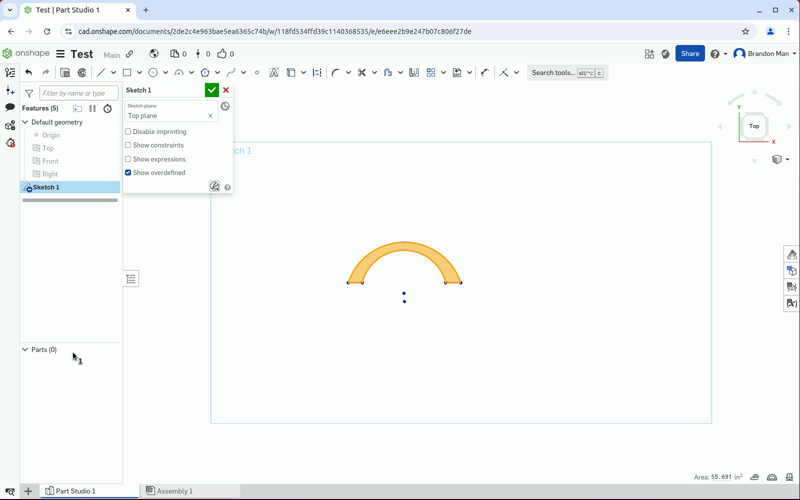
key(shift+y)
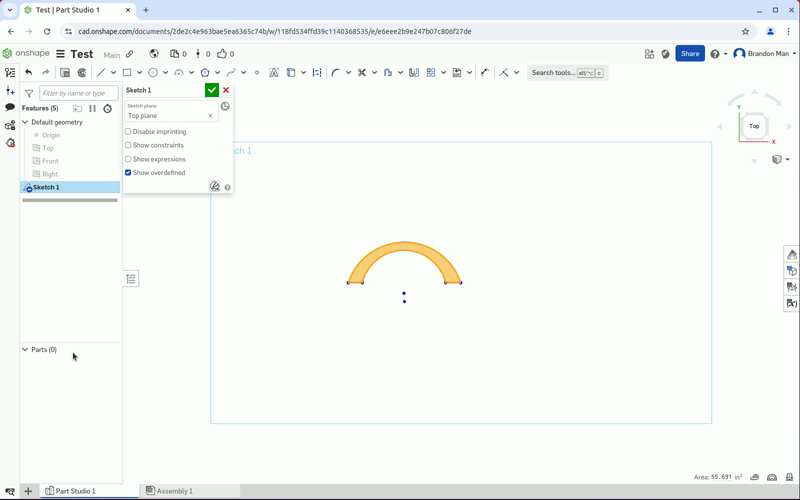
key(shift+e)
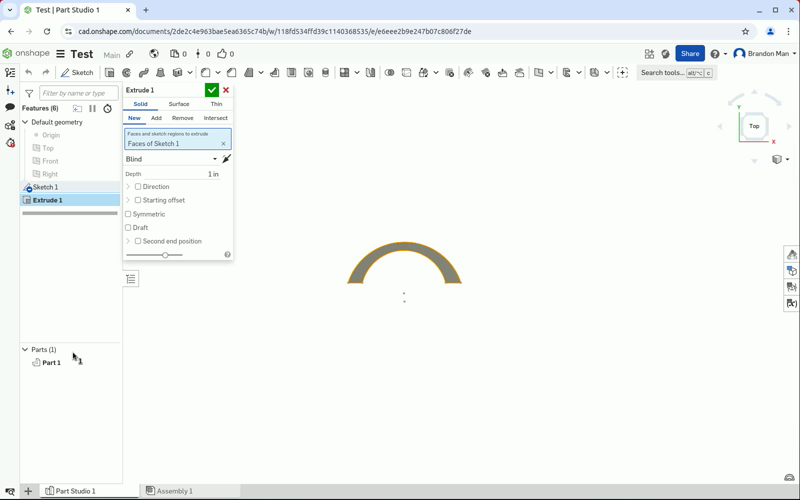
mouse_move(143, 106)
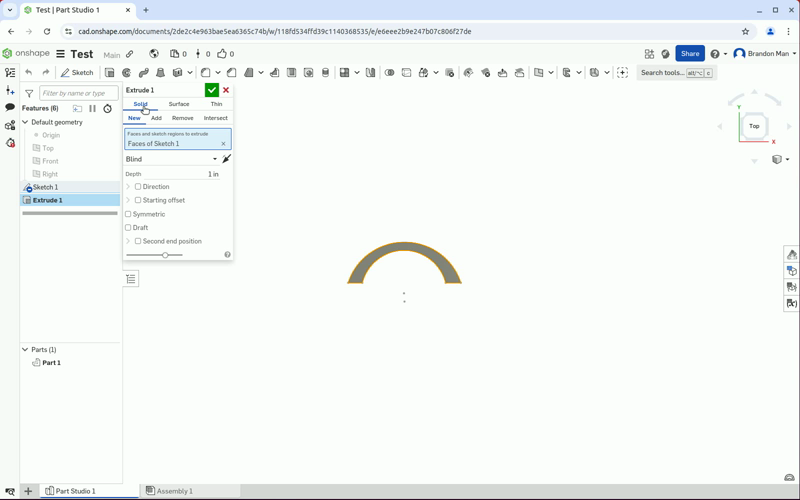
click(143, 106)
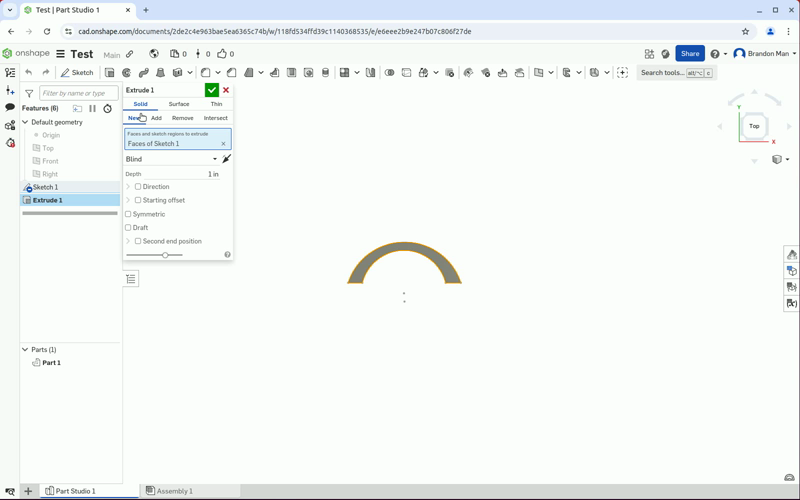
mouse_move(137, 120)
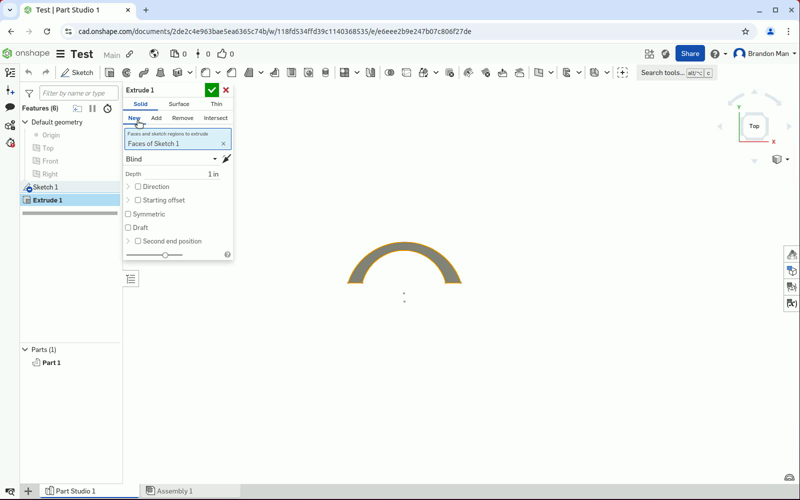
click(137, 120)
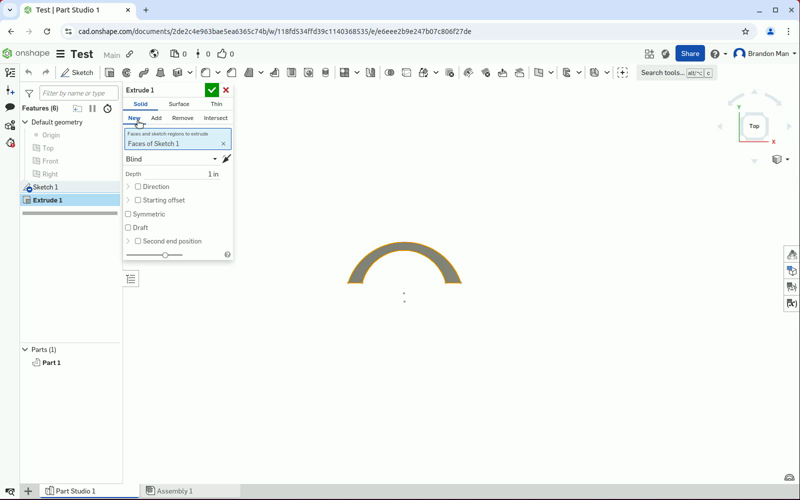
key(tab, 4)
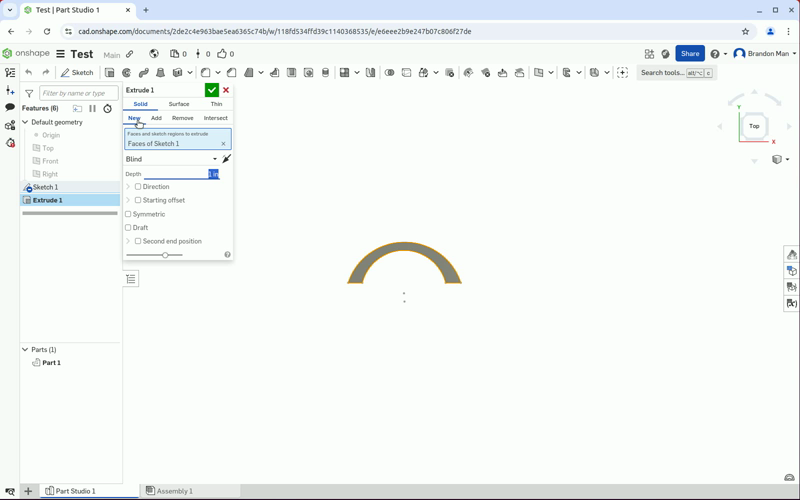
text(1.444)
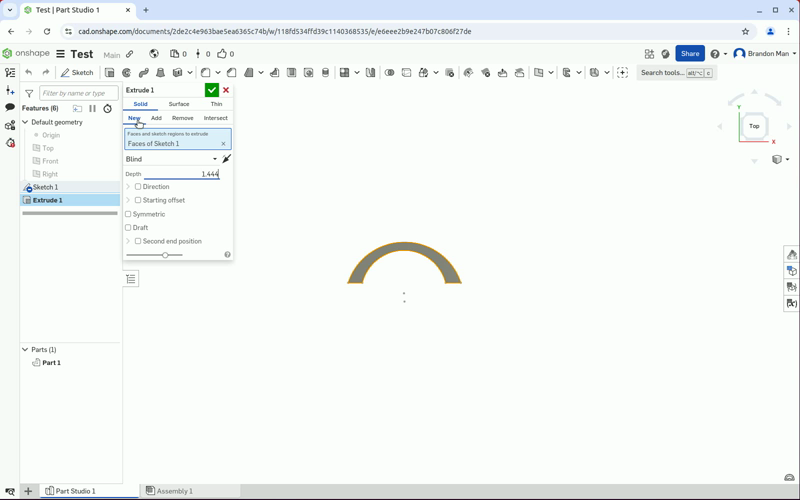
key(enter)
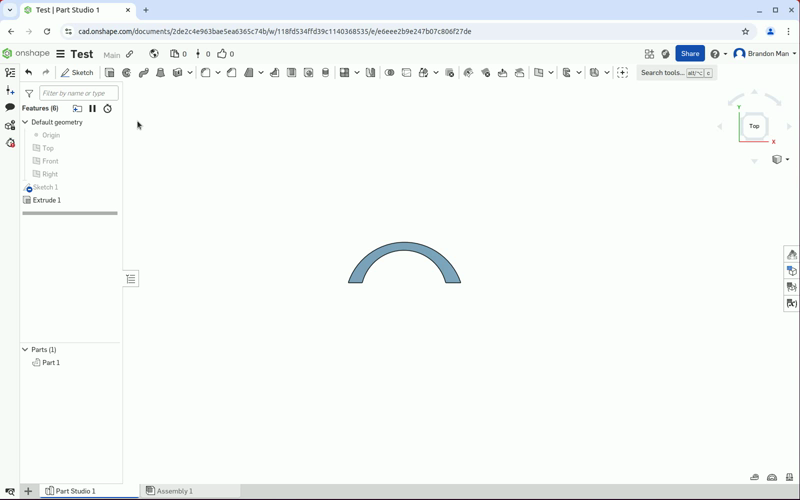
key(shift+h)
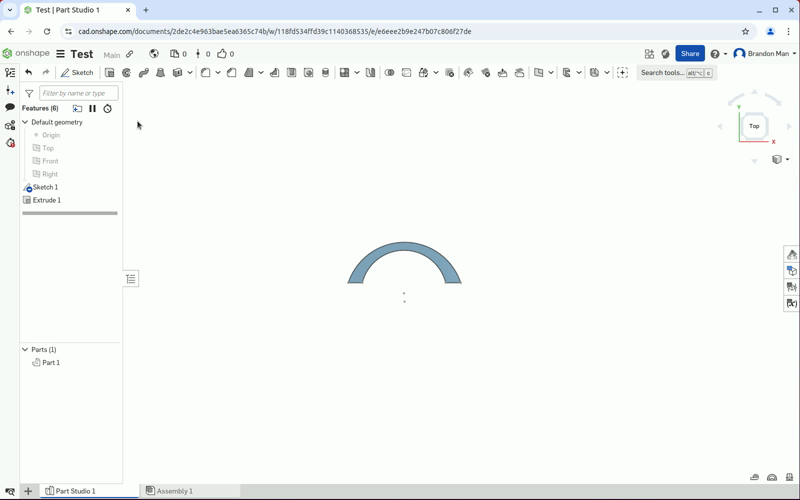
key(shift+h)
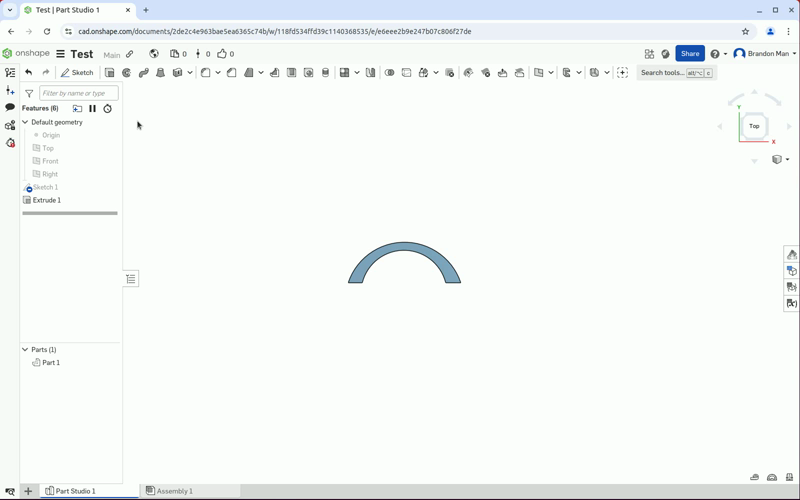
mouse_move(73, 189)
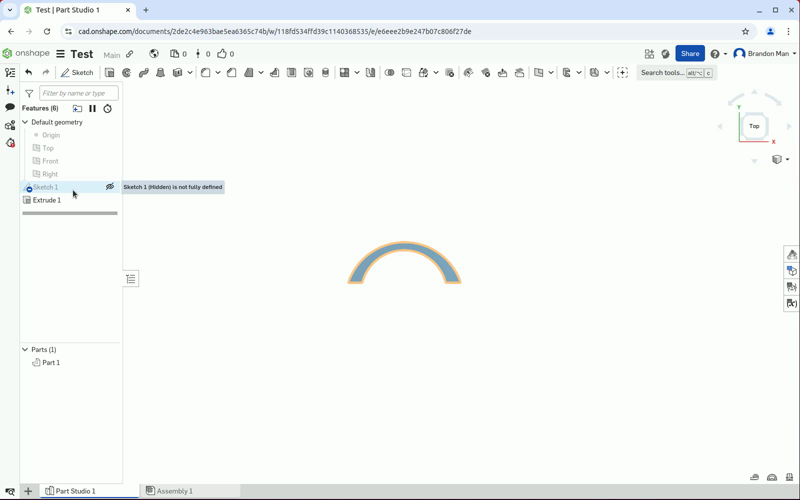
click(73, 189)
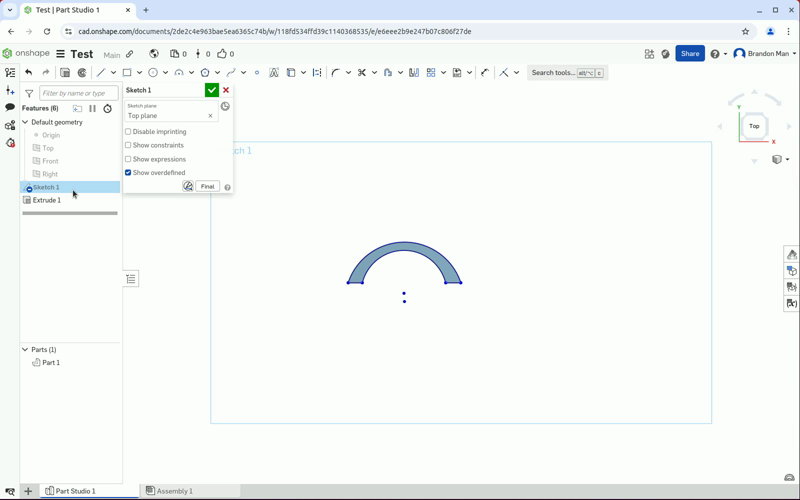
mouse_move(229, 92)
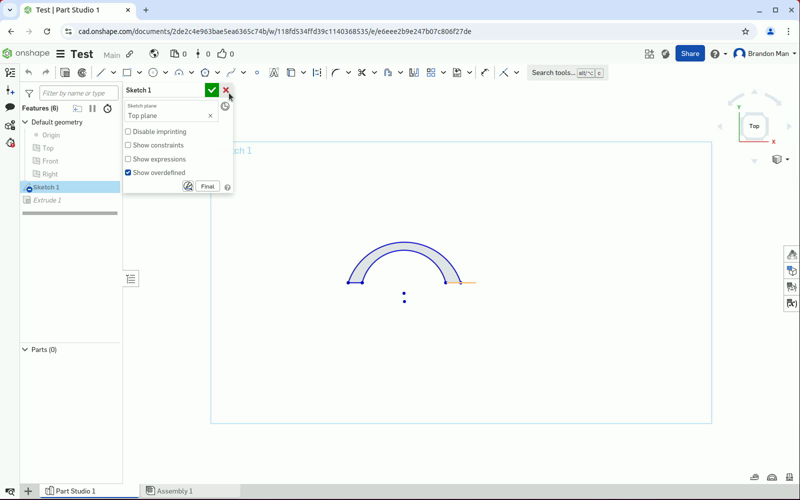
click(229, 92)
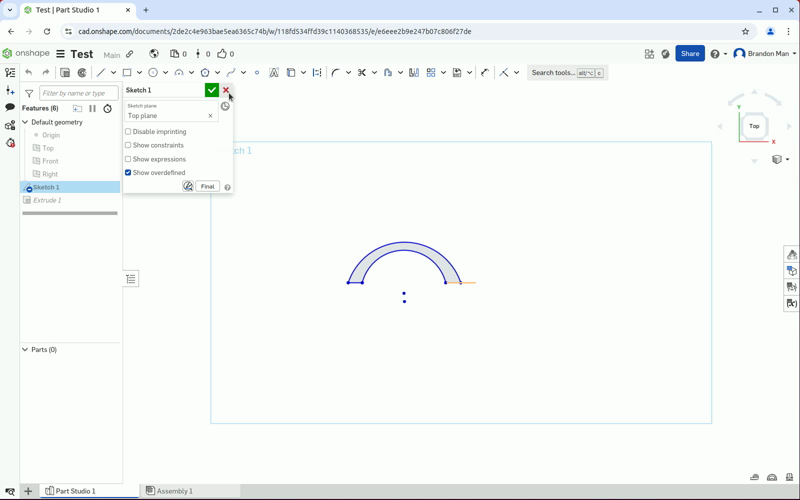
key(shift+s)
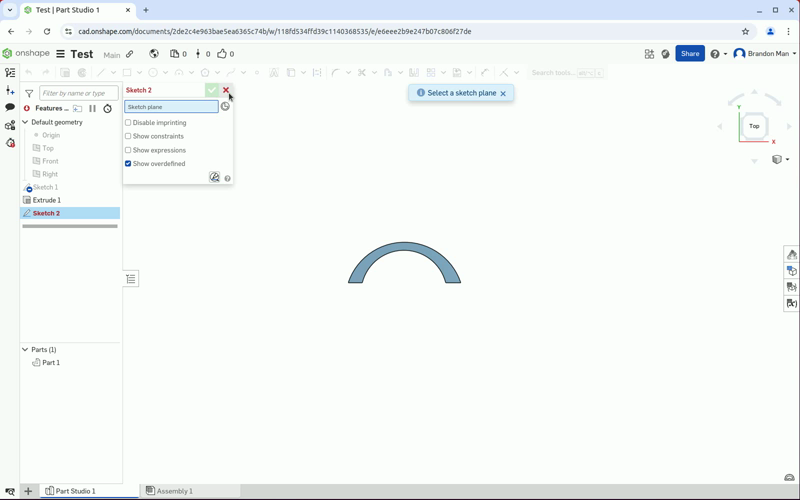
mouse_move(73, 150)
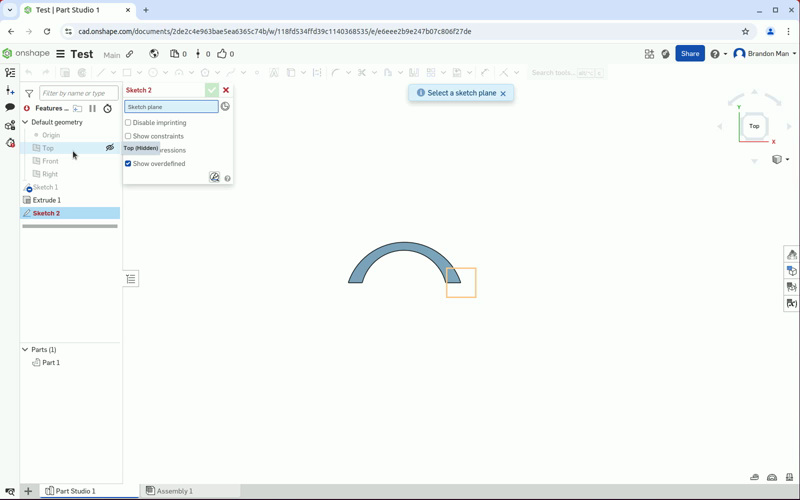
click(73, 150)
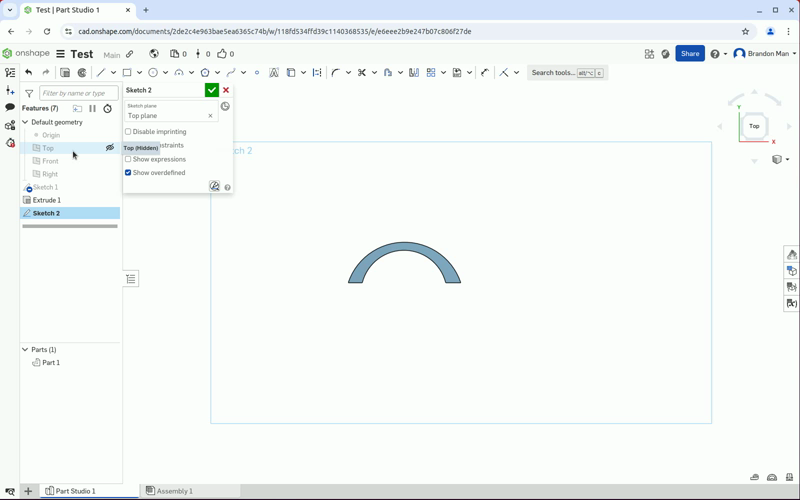
mouse_move(73, 352)
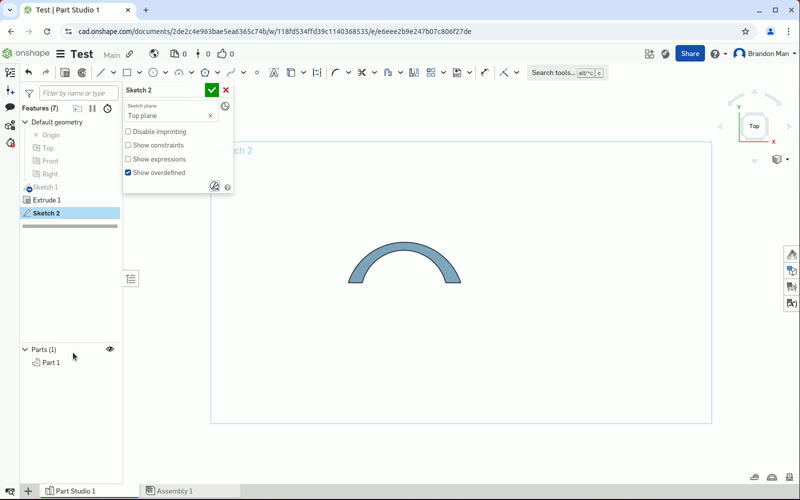
key(y)
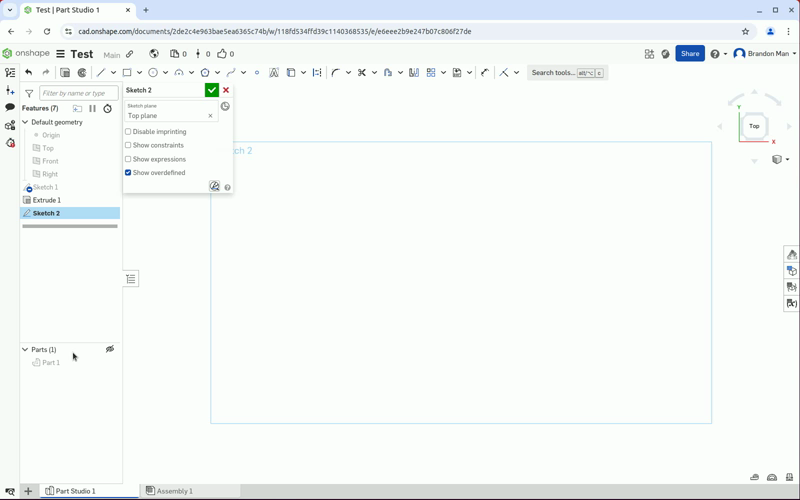
key(l)
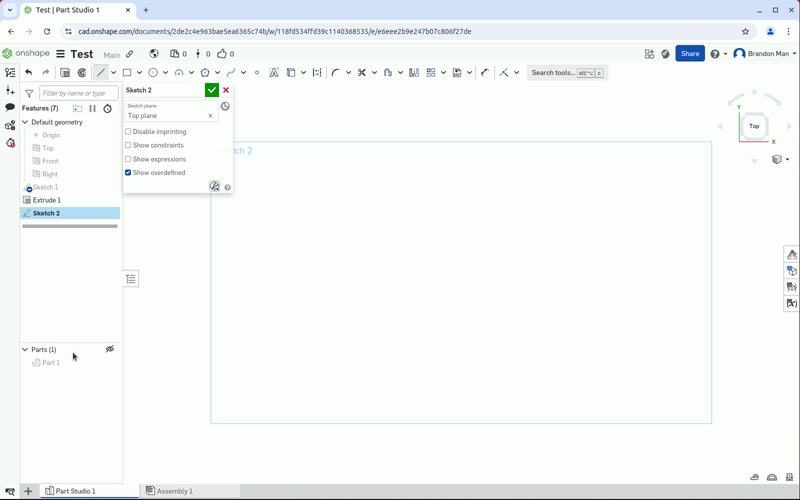
key_down(shift)
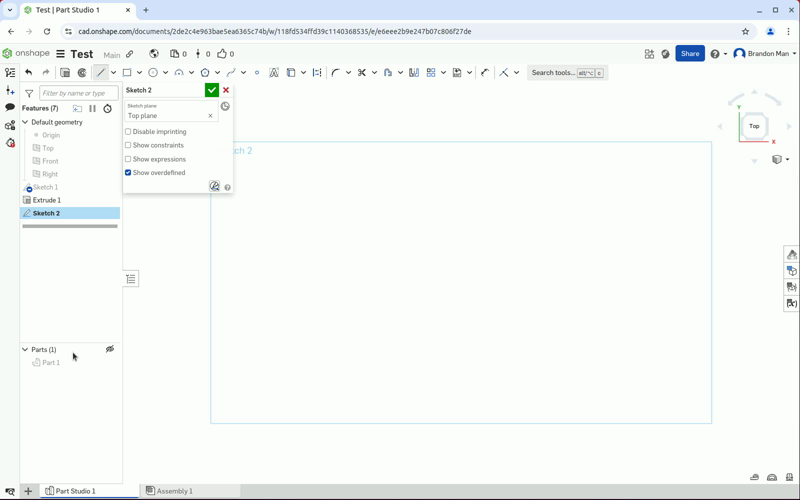
mouse_move(348, 394)
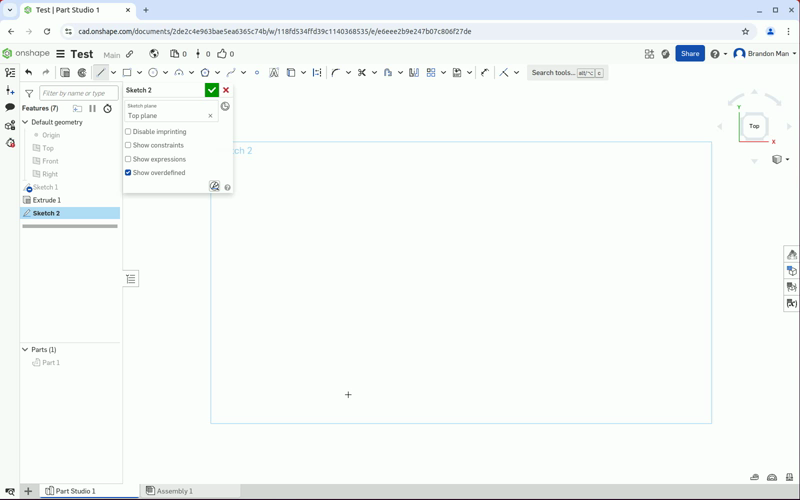
click(348, 394)
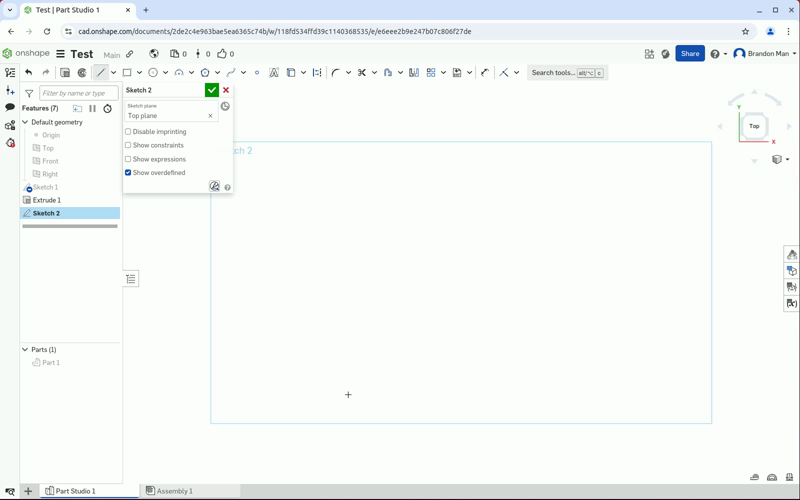
key_up(shift)
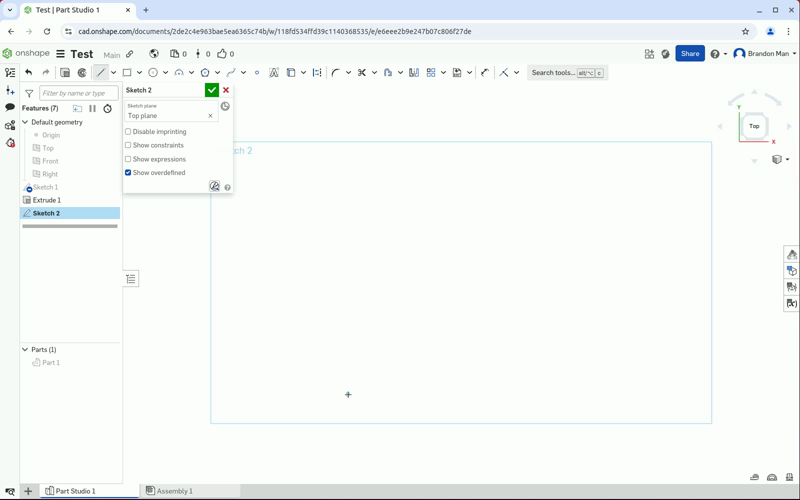
key_down(shift)
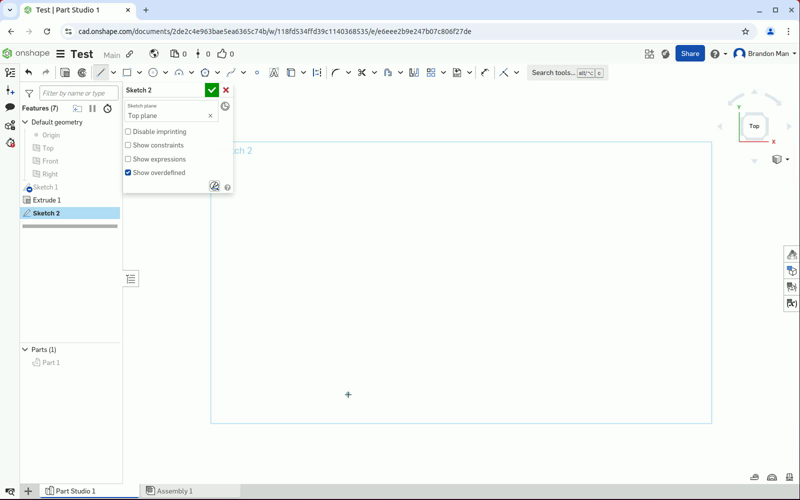
mouse_move(460, 394)
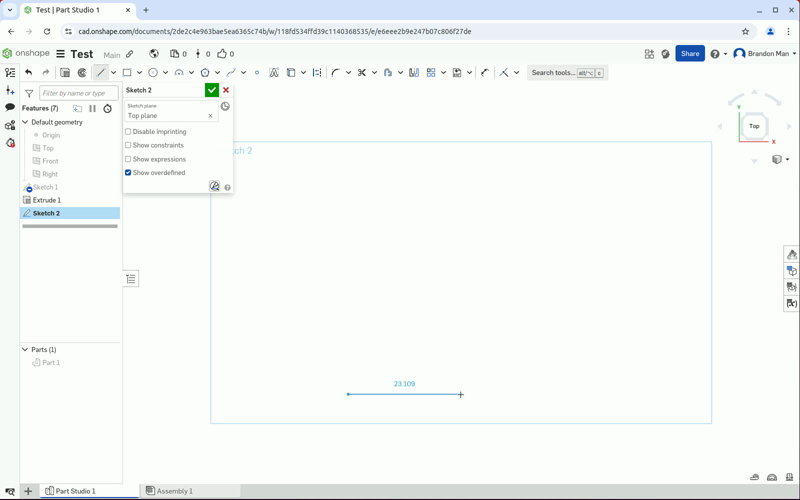
click(460, 394)
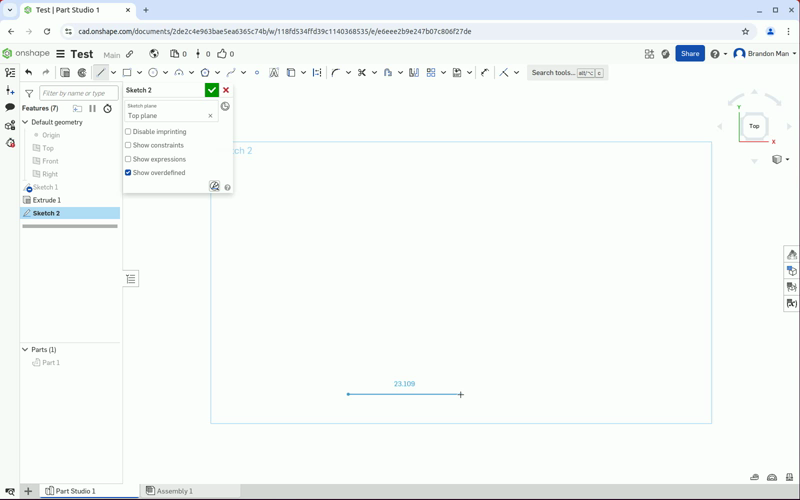
key_up(shift)
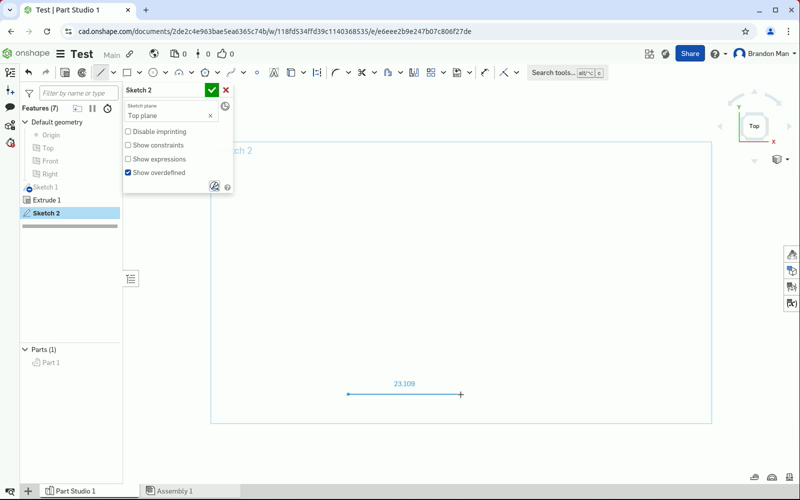
key_down(shift)
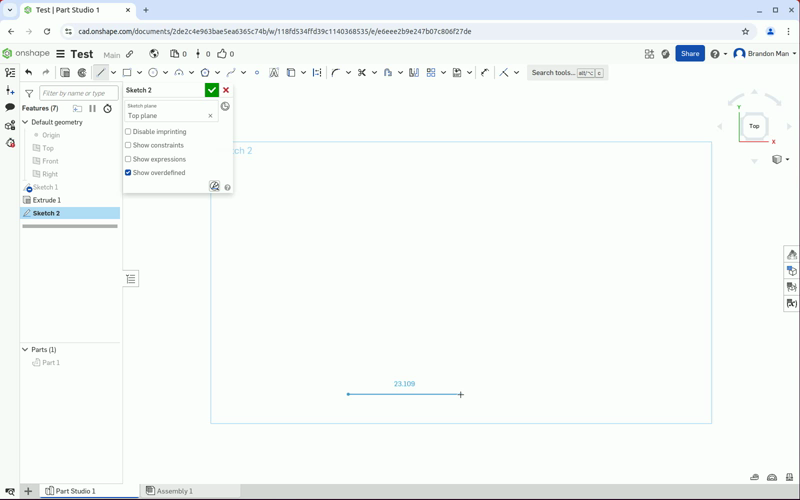
mouse_move(460, 282)
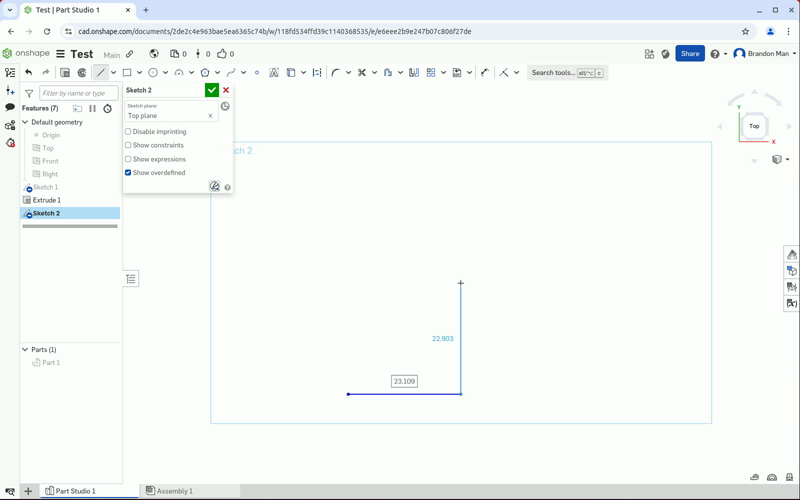
click(460, 282)
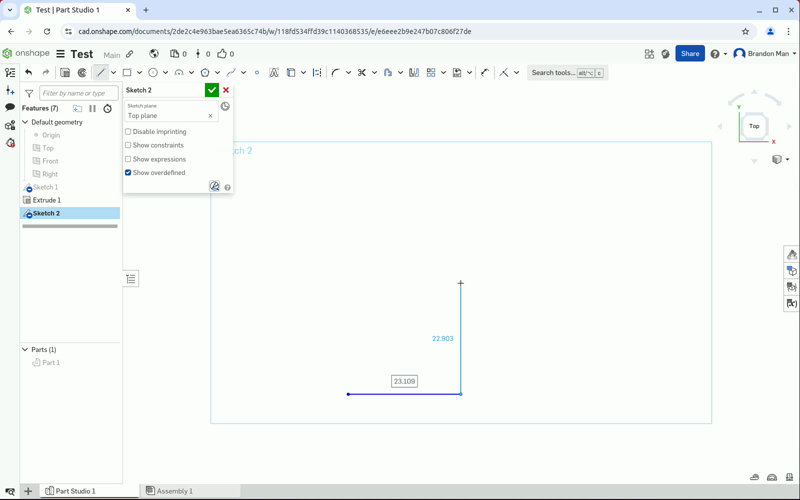
key_up(shift)
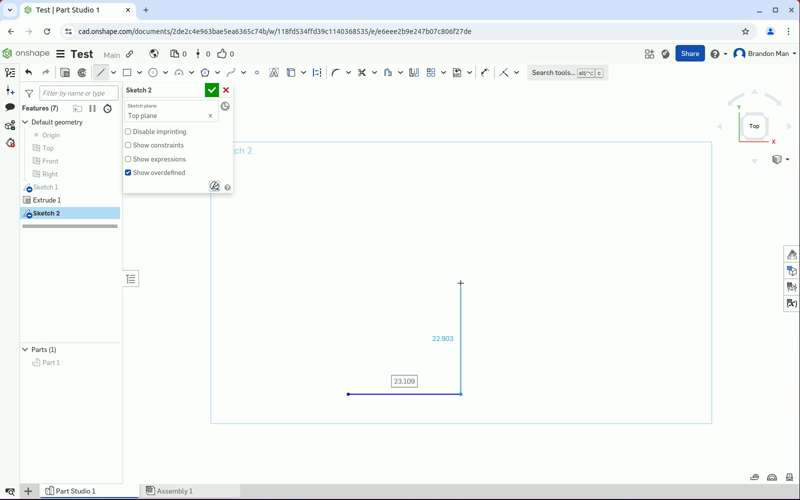
key_down(shift)
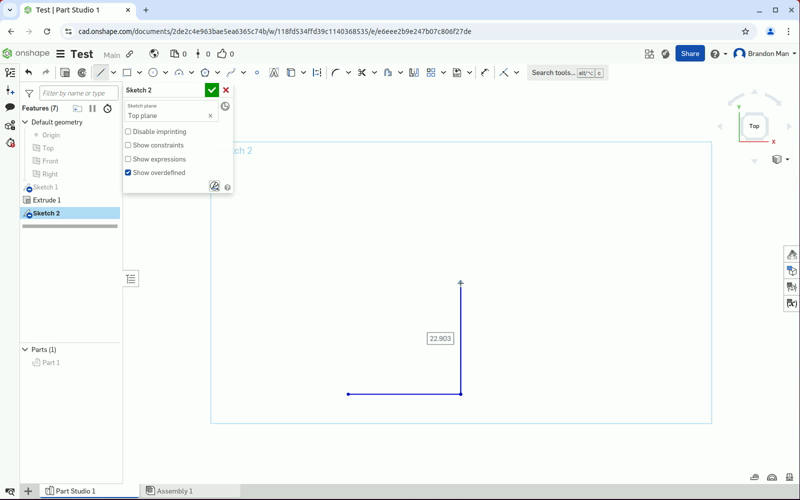
mouse_move(490, 282)
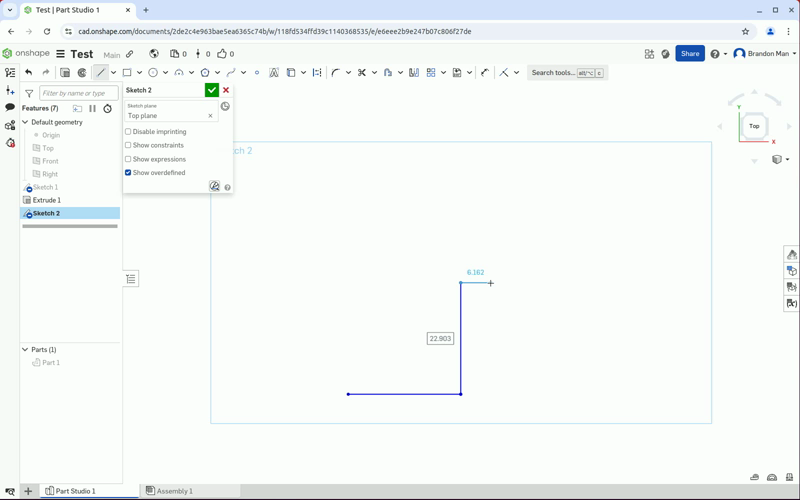
mouse_move(445, 282)
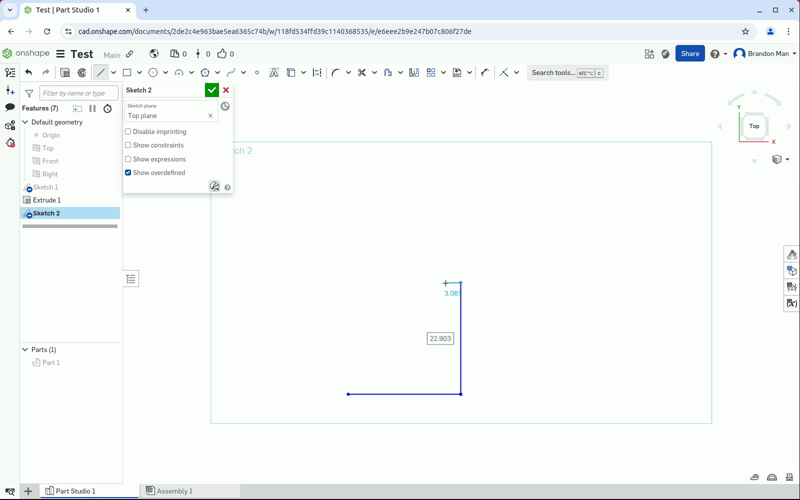
click(445, 282)
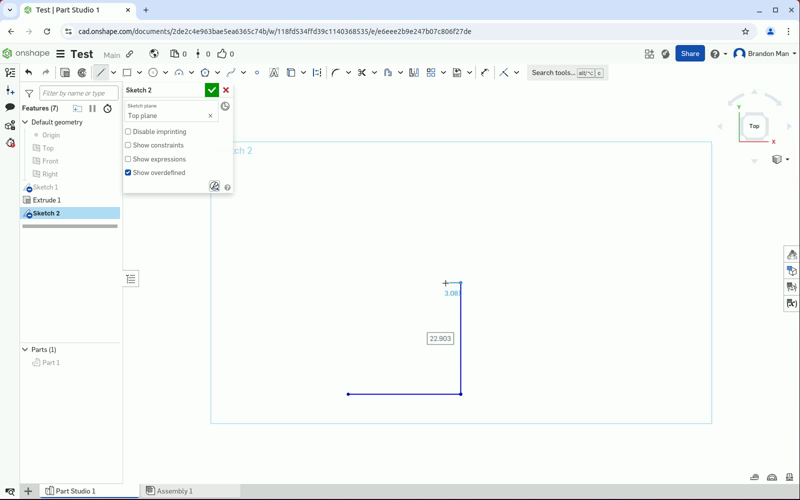
key_up(shift)
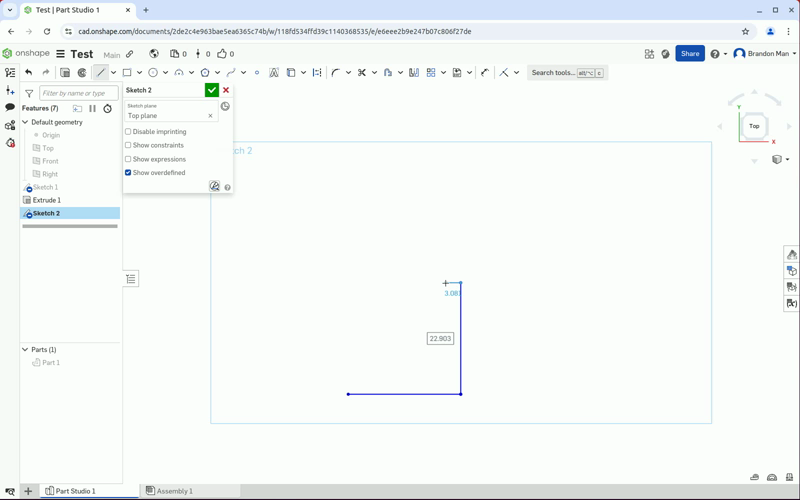
key_down(shift)
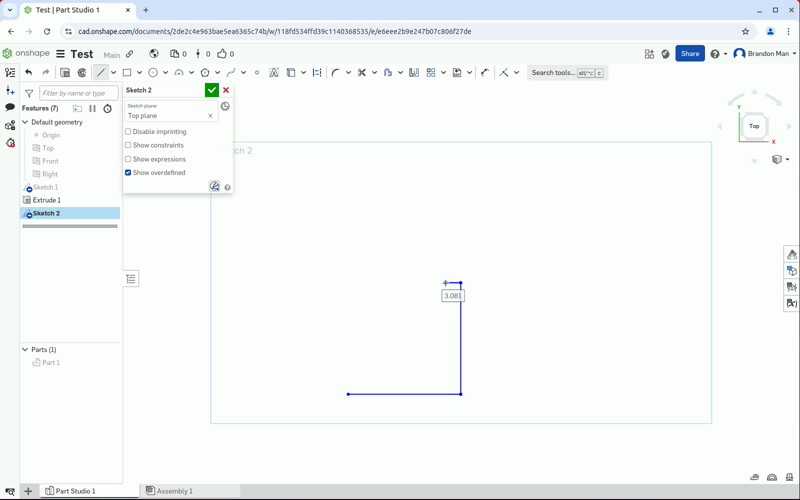
mouse_move(362, 282)
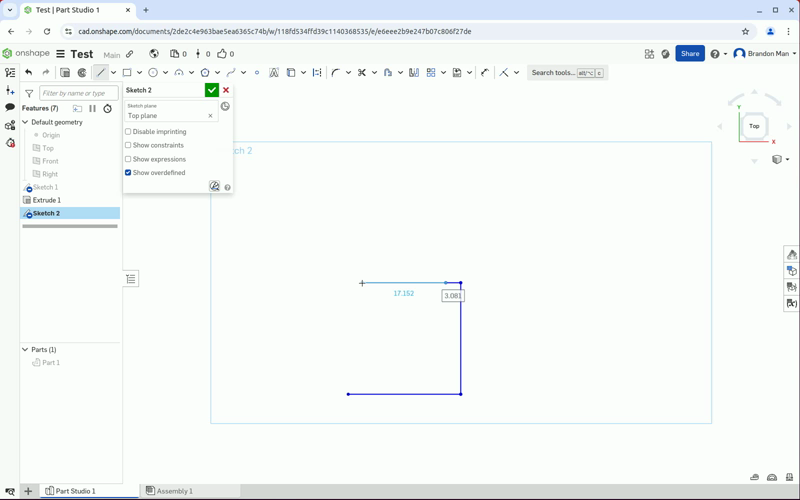
click(362, 282)
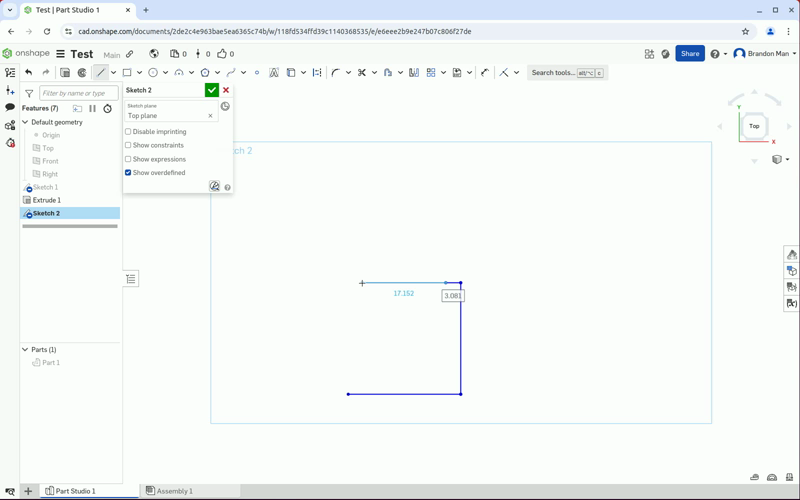
key_up(shift)
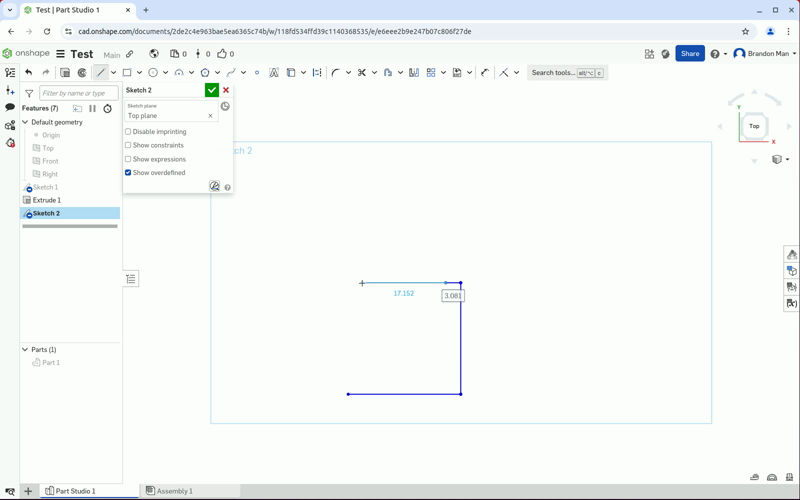
key_down(shift)
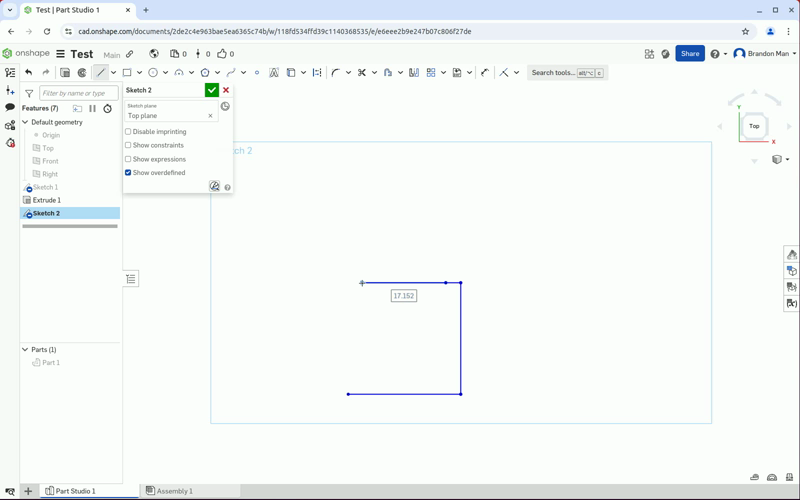
mouse_move(392, 282)
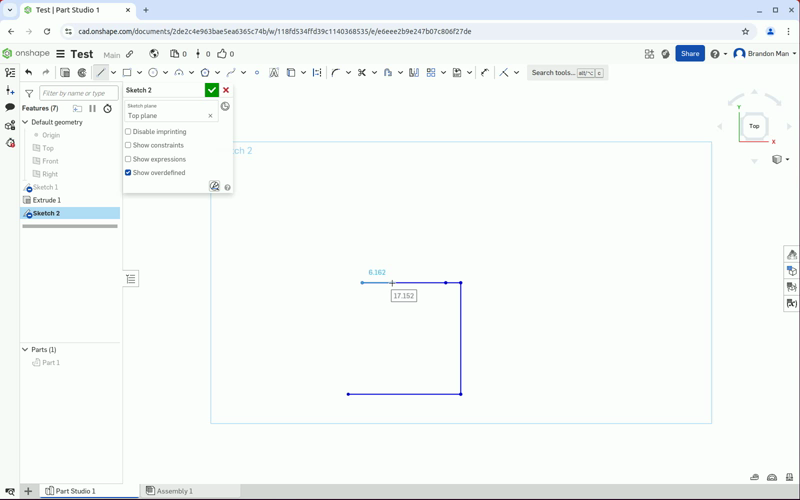
mouse_move(348, 282)
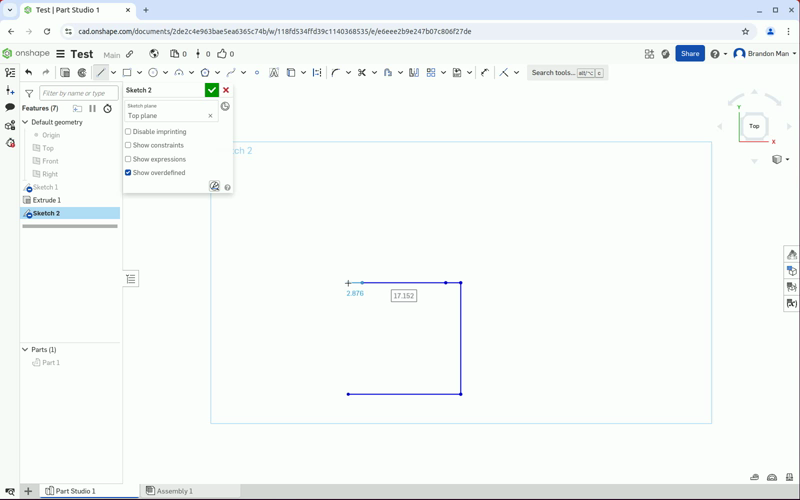
click(348, 282)
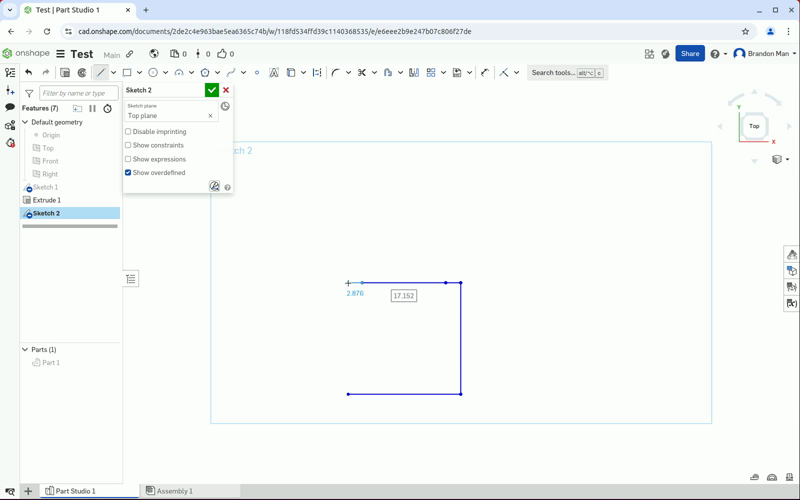
key_up(shift)
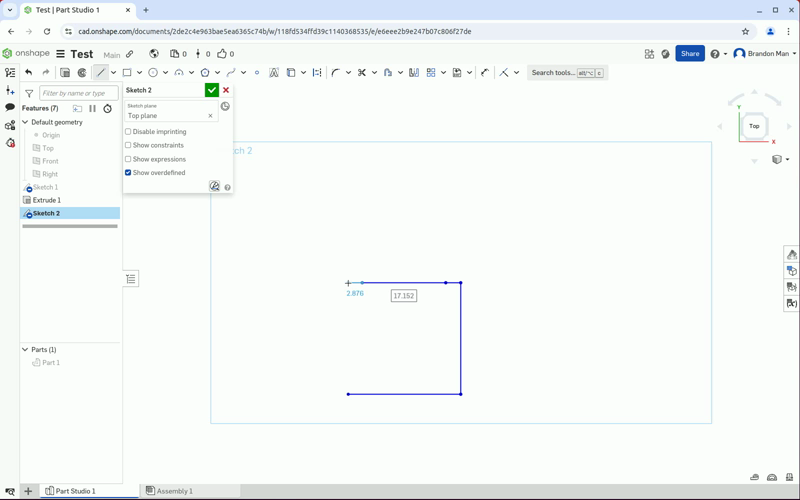
key_down(shift)
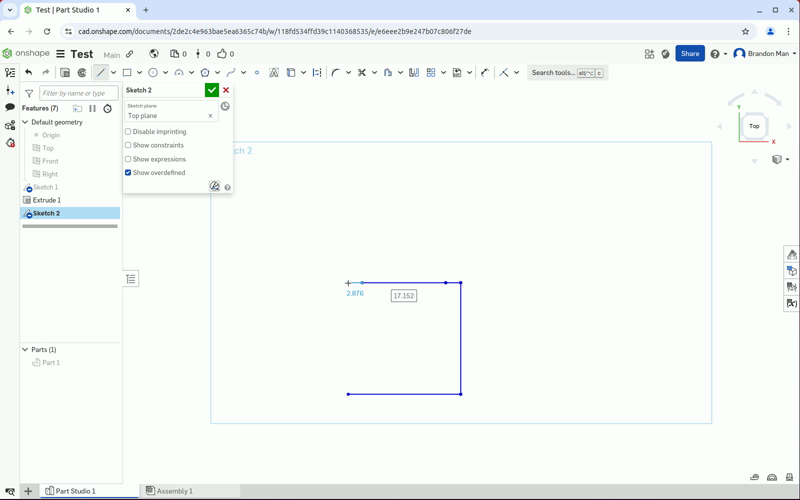
mouse_move(348, 394)
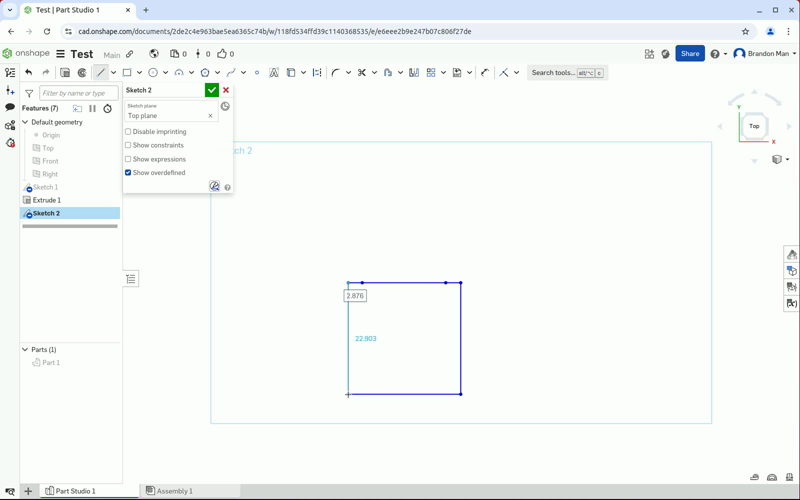
key_up(shift)
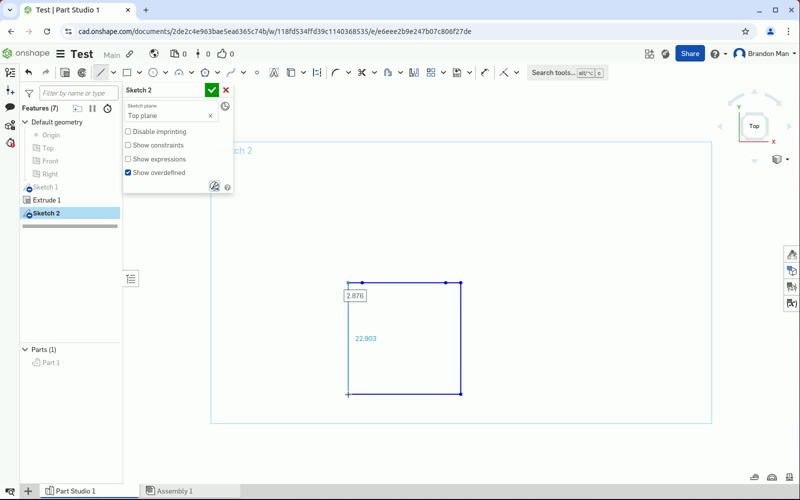
click(348, 394)
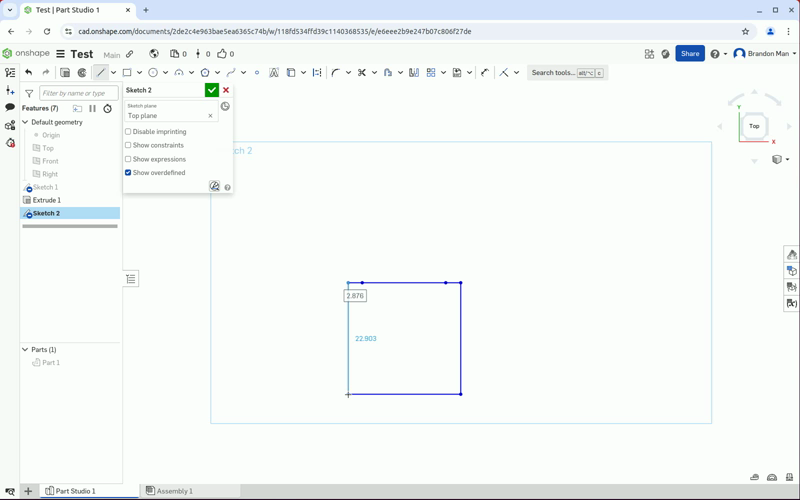
key(esc)
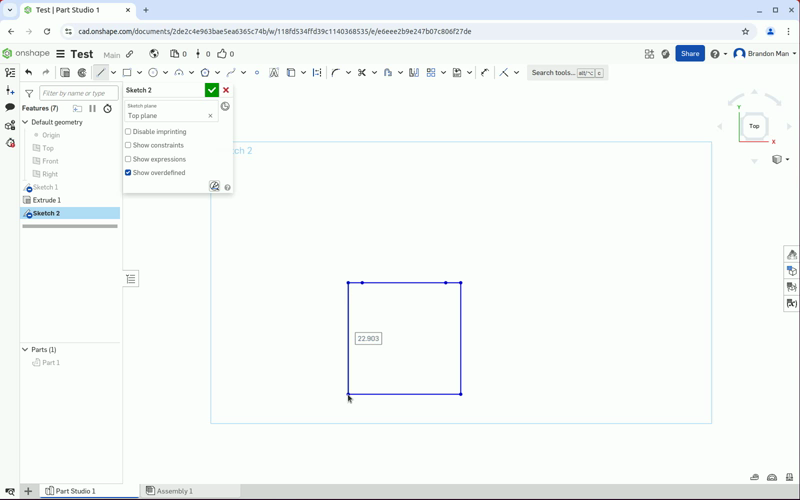
mouse_move(398, 359)
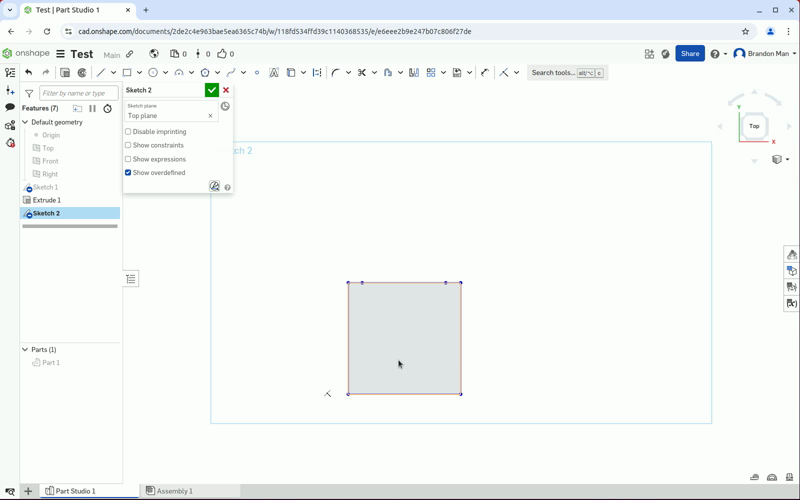
click(398, 359)
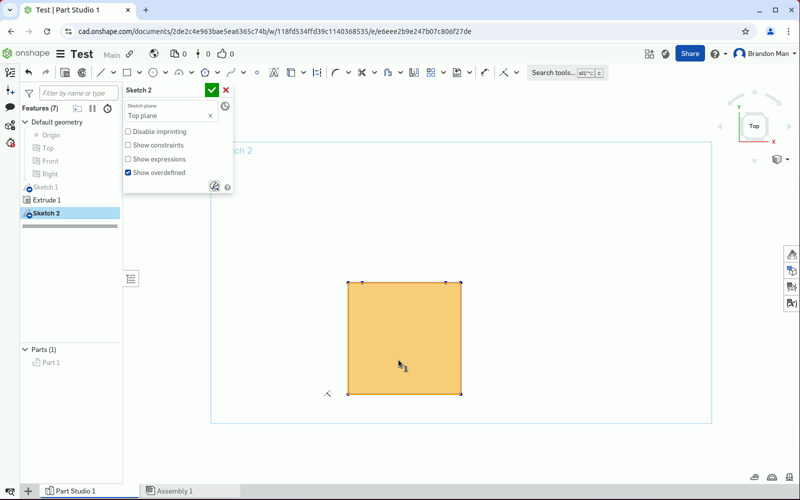
mouse_move(73, 352)
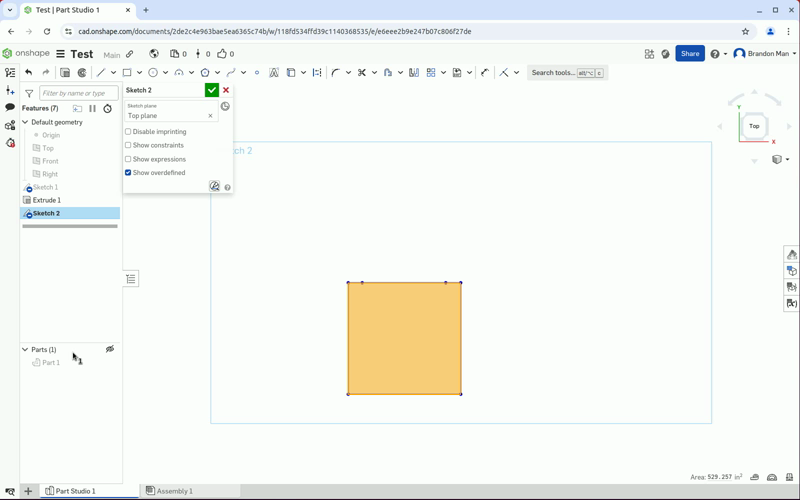
key(shift+y)
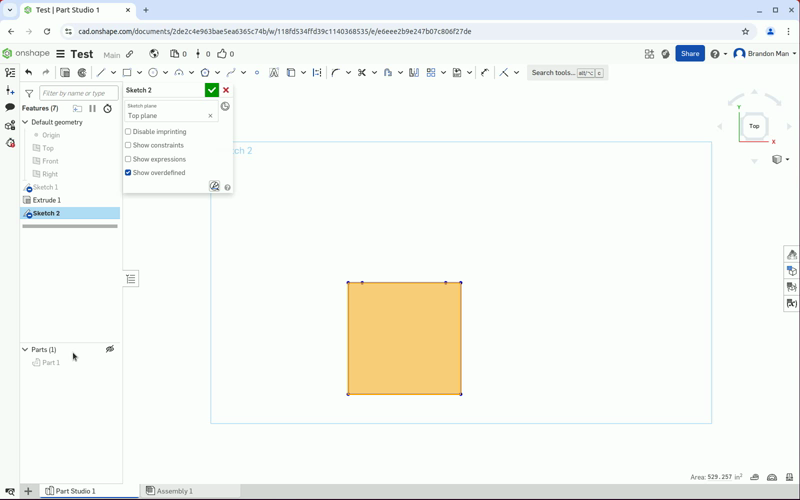
key(shift+e)
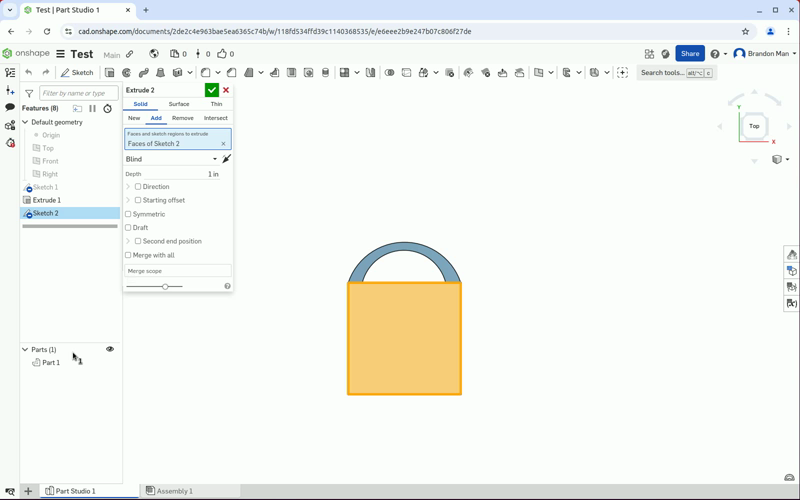
mouse_move(143, 106)
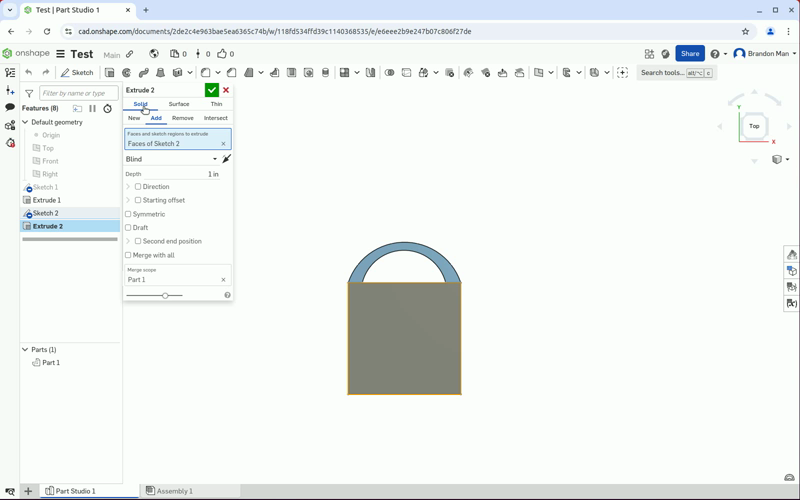
click(143, 106)
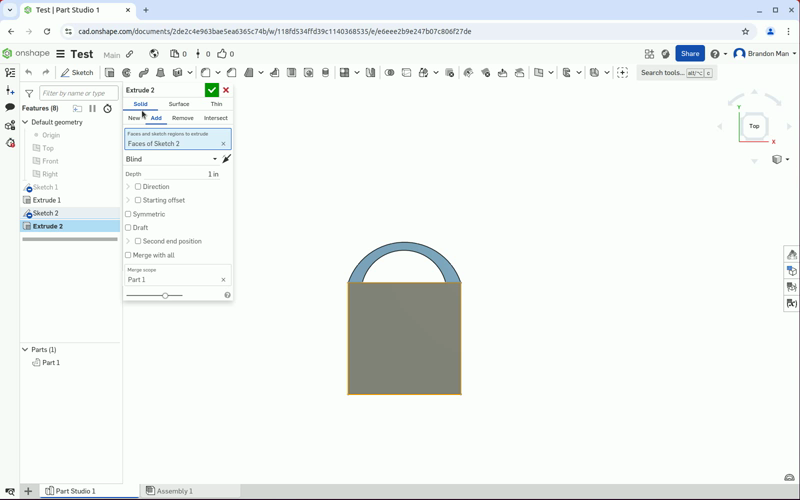
mouse_move(137, 120)
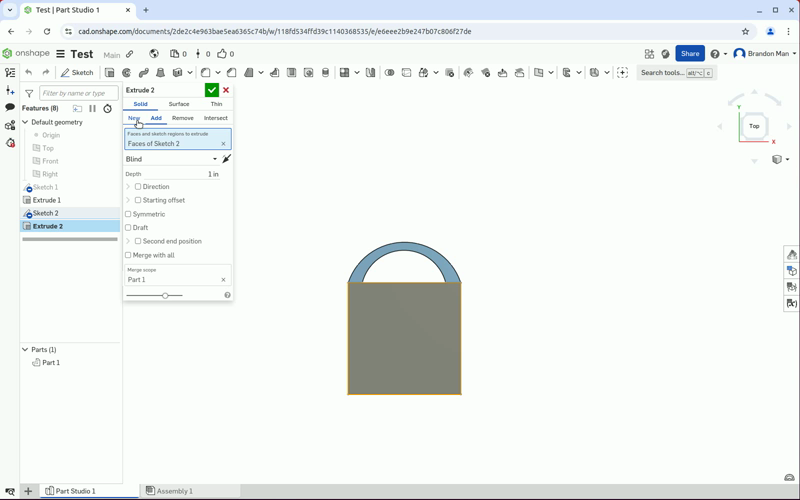
click(137, 120)
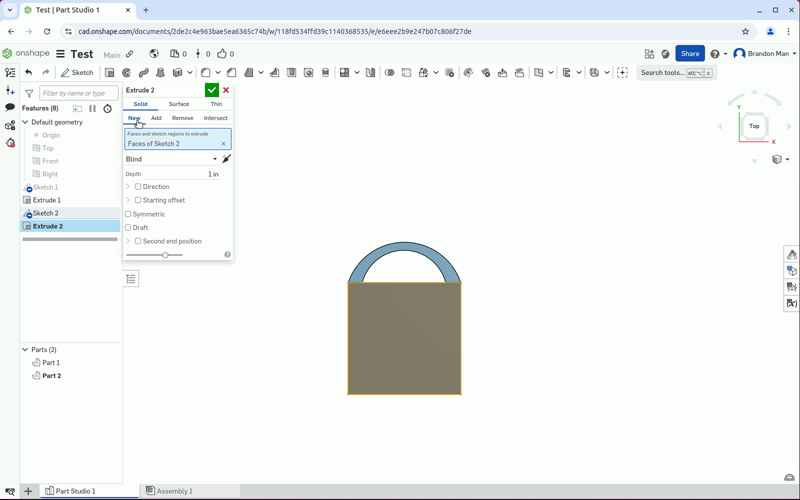
key(tab, 4)
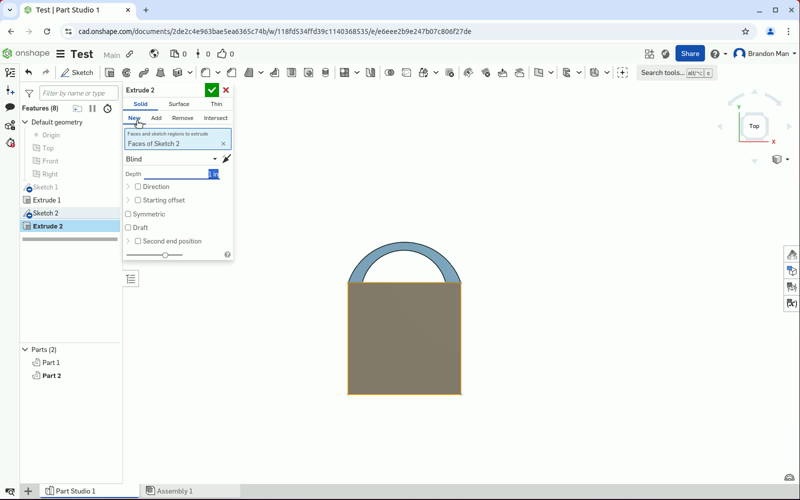
text(1.444)
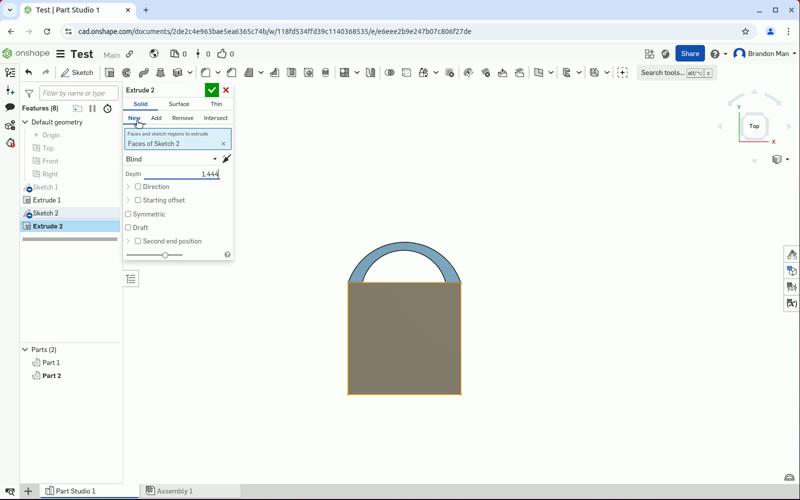
key(enter)
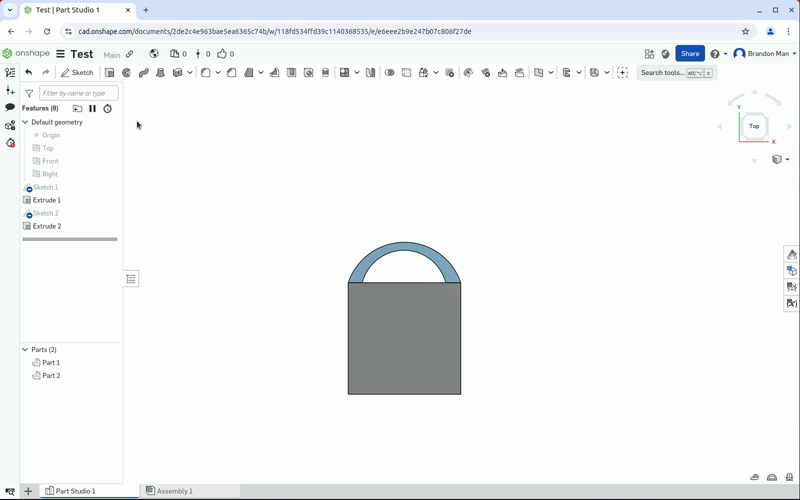
key(shift+h)
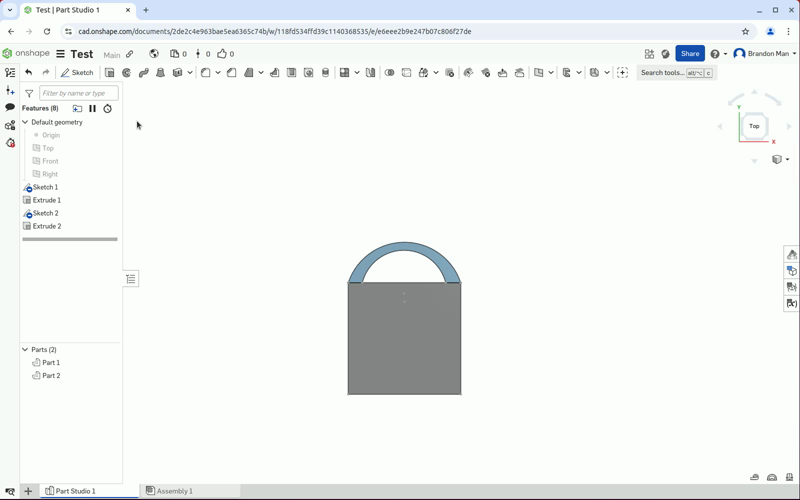
key(shift+h)
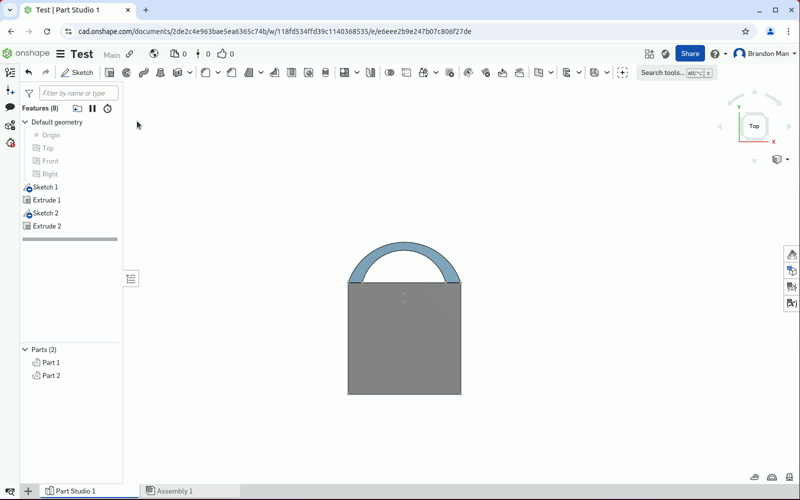
key(shift+7)
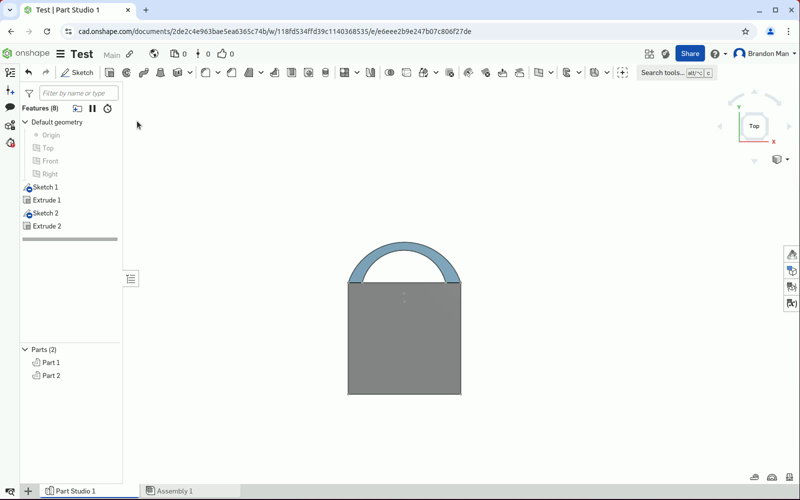
key(up, 3)
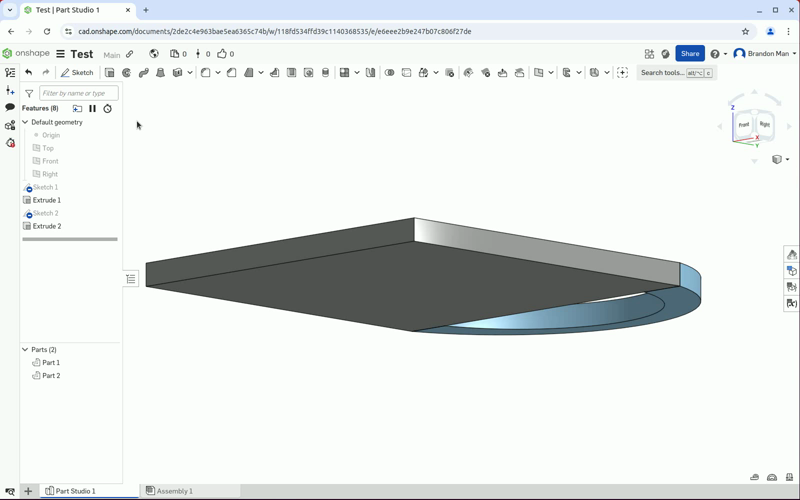
key(left, 3)
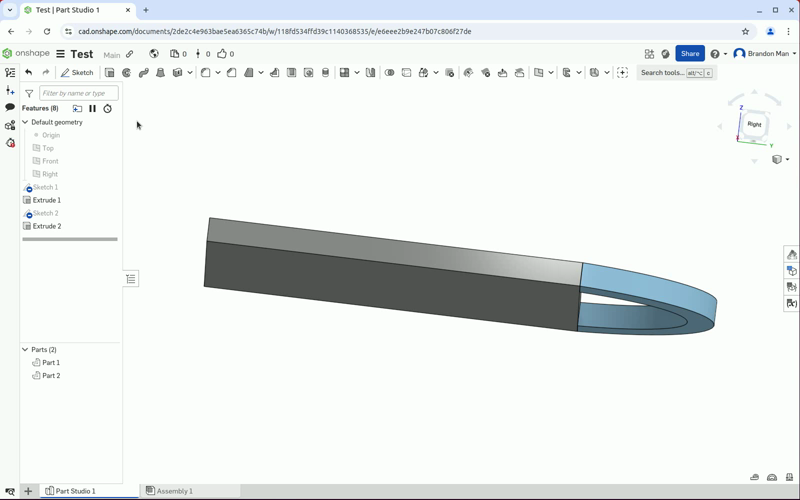
key(right, 3)
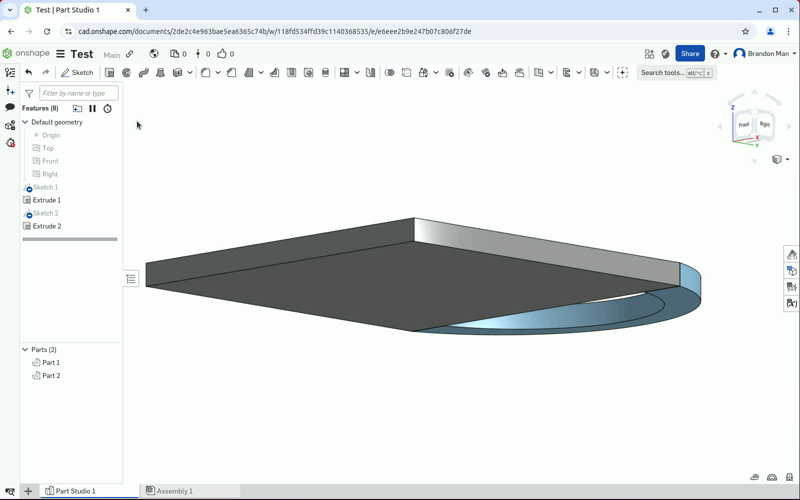
key(down, 3)
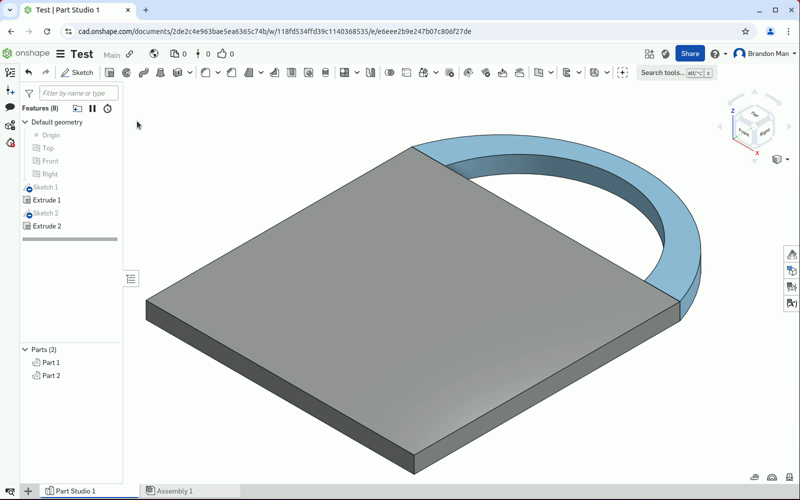
mouse_move(73, 189)
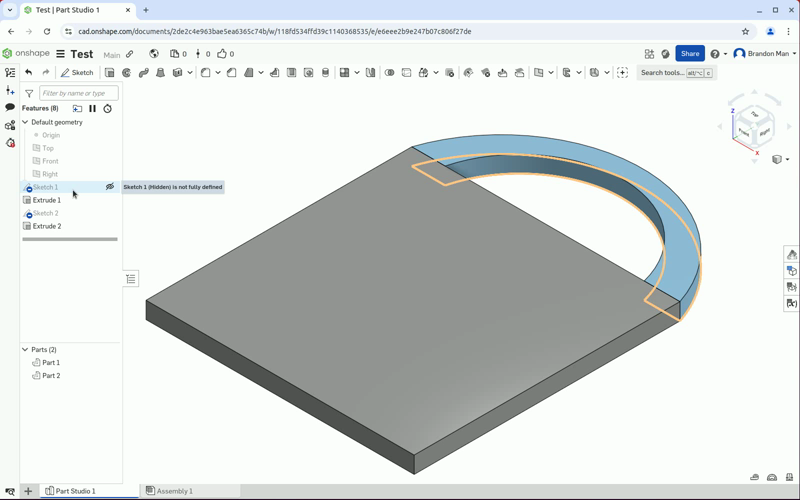
click(73, 189)